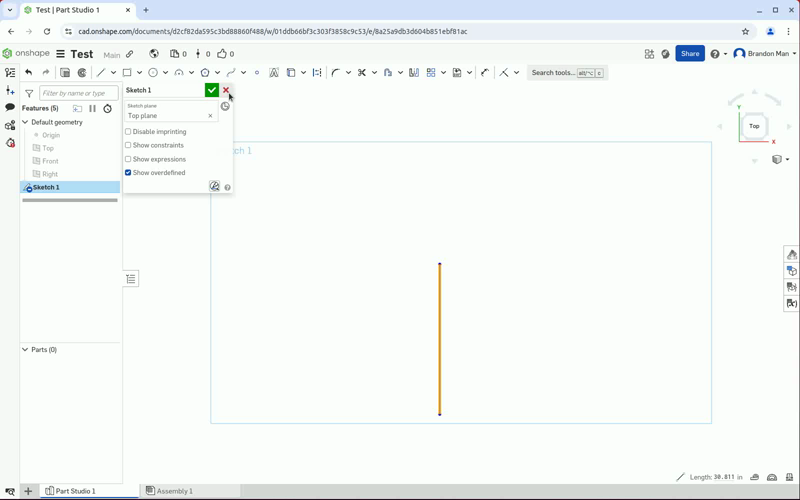
key(shift+h)
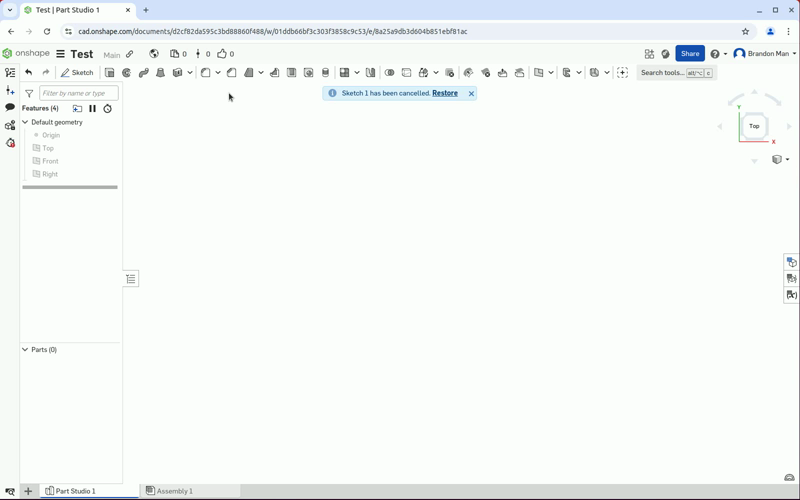
mouse_move(73, 352)
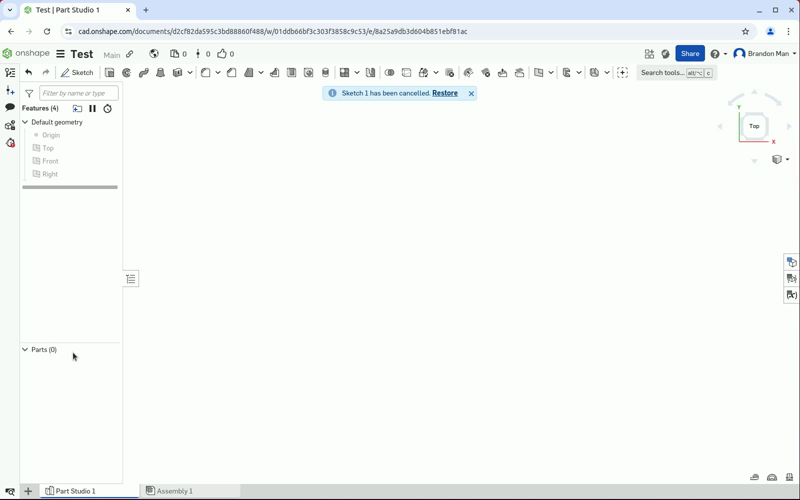
key(y)
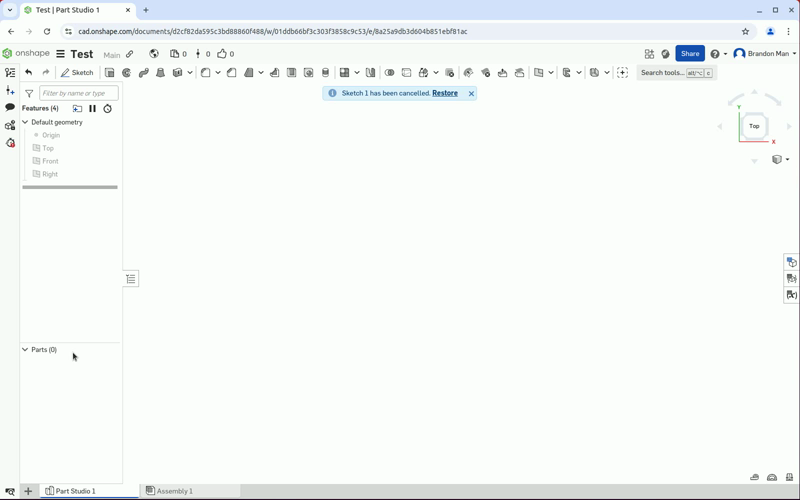
key(shift+p)
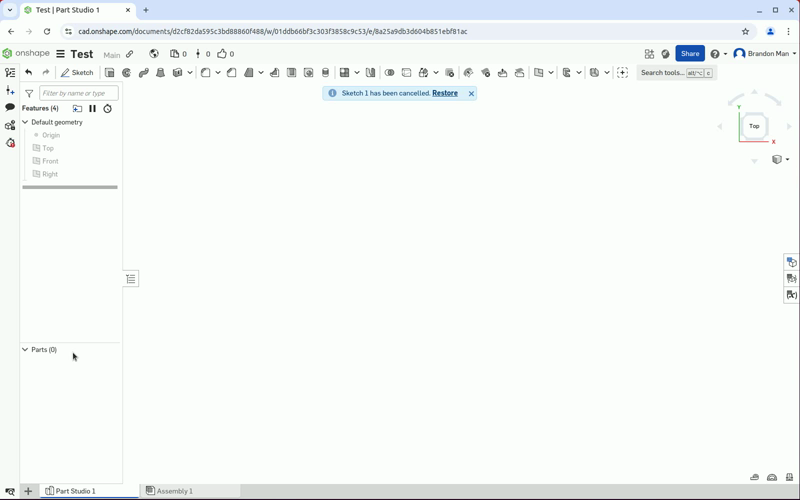
key(space)
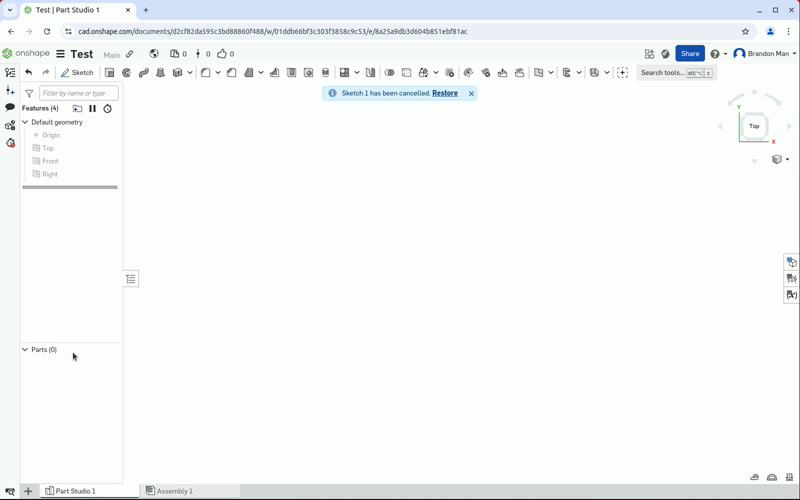
key_down(shift)
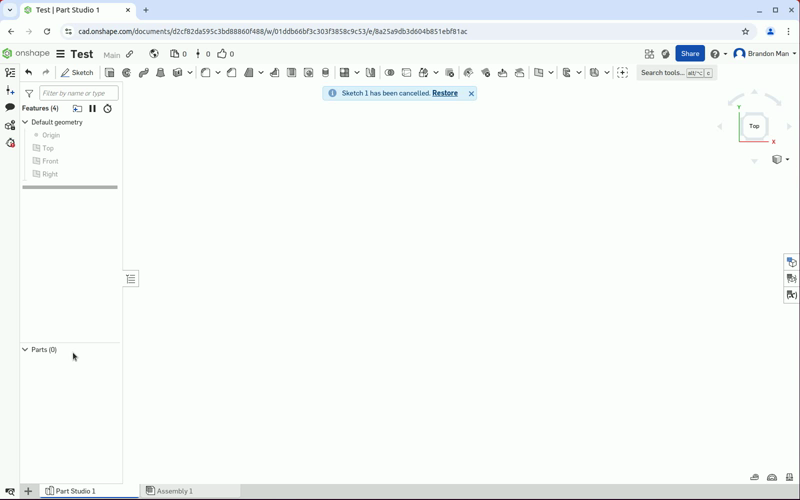
key(up)
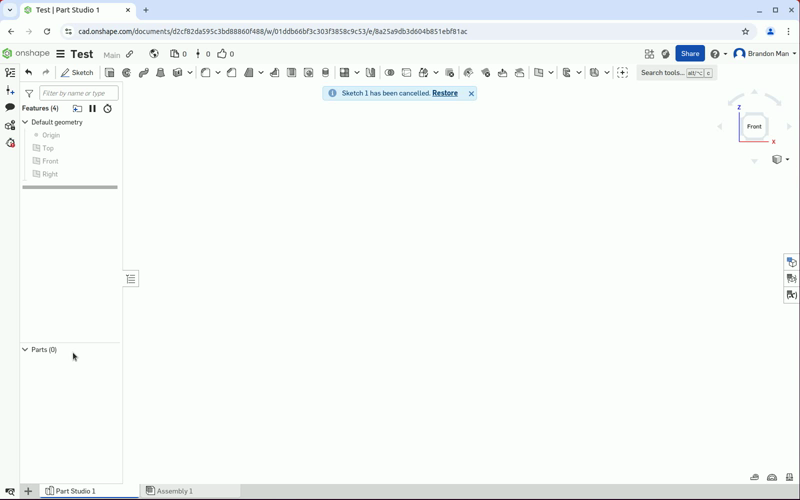
key_up(shift)
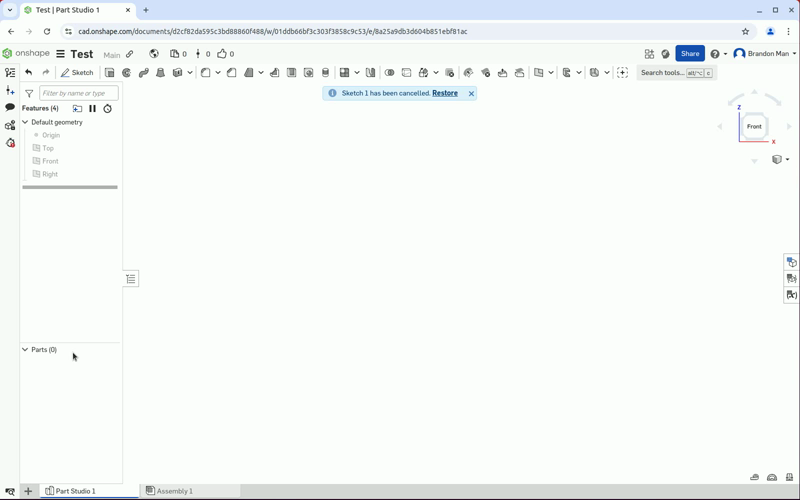
key(space)
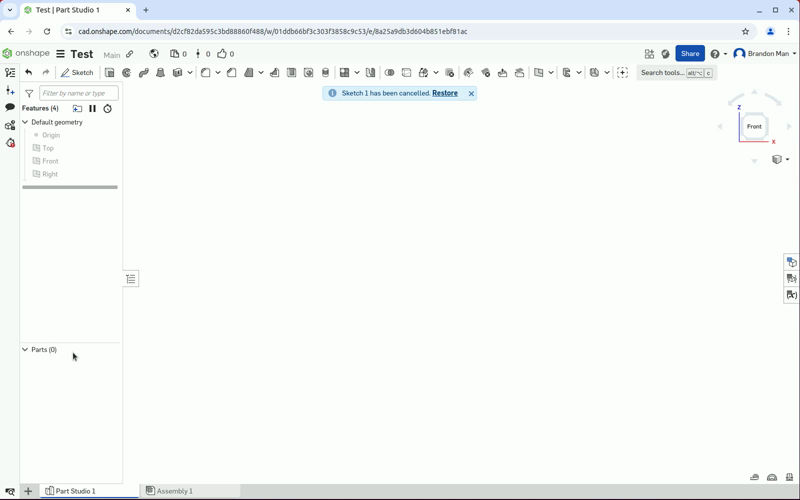
key_down(shift)
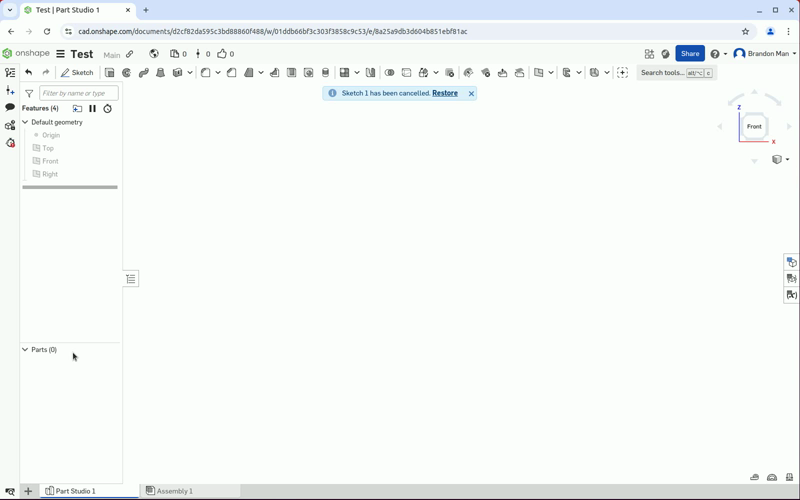
key(left)
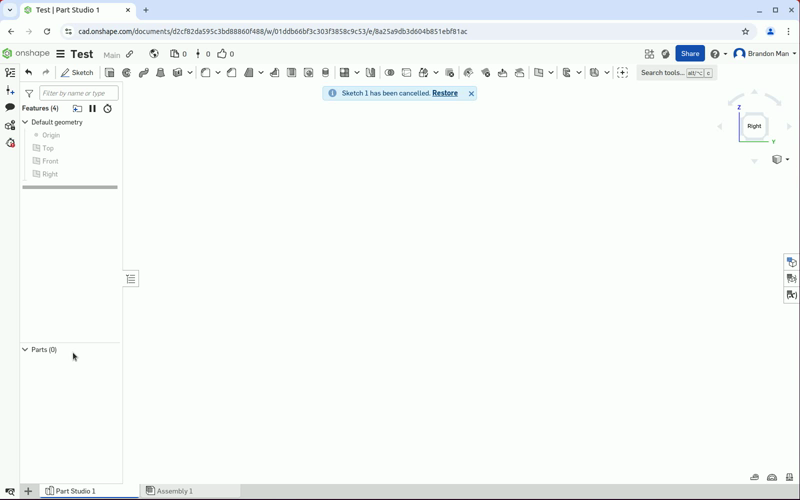
key_up(shift)
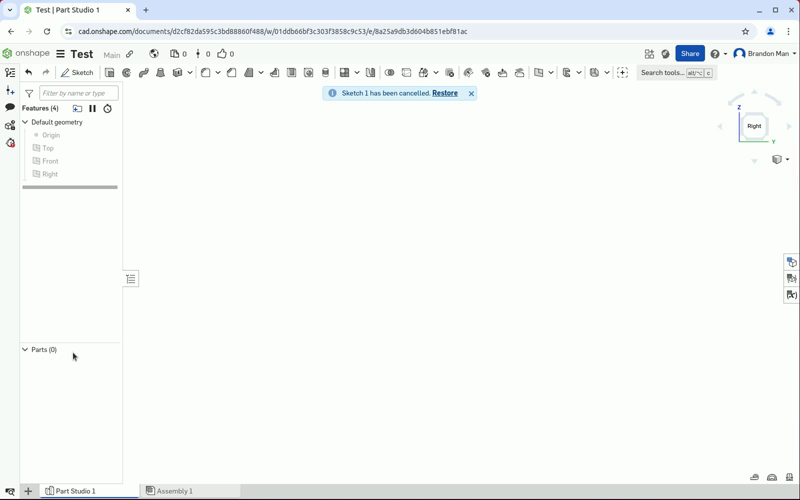
mouse_move(73, 352)
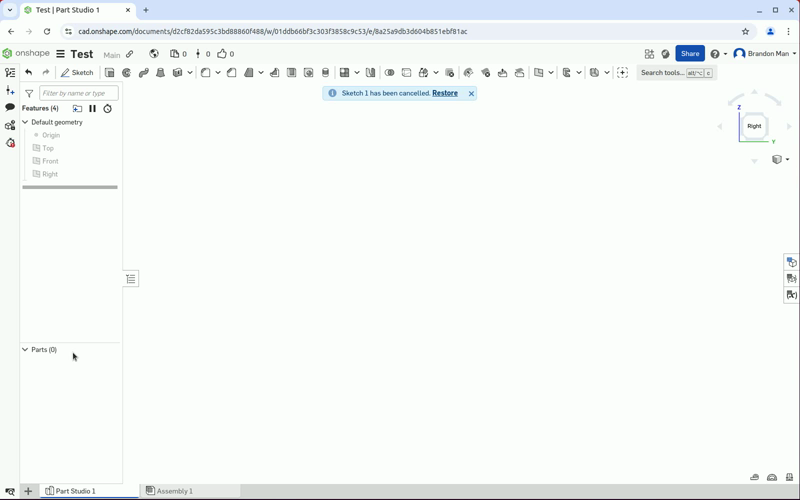
key(shift+y)
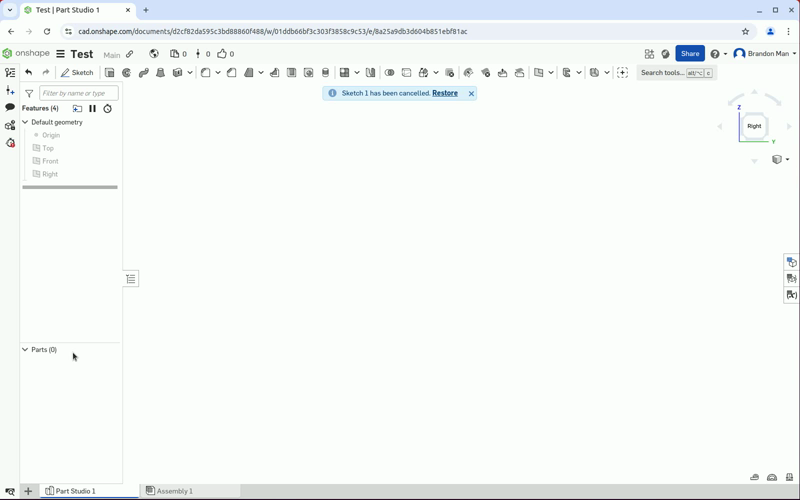
key(shift+s)
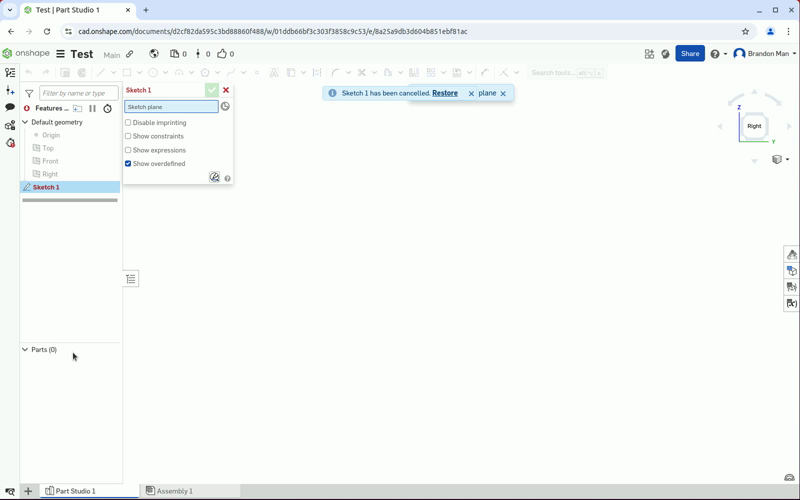
mouse_move(73, 176)
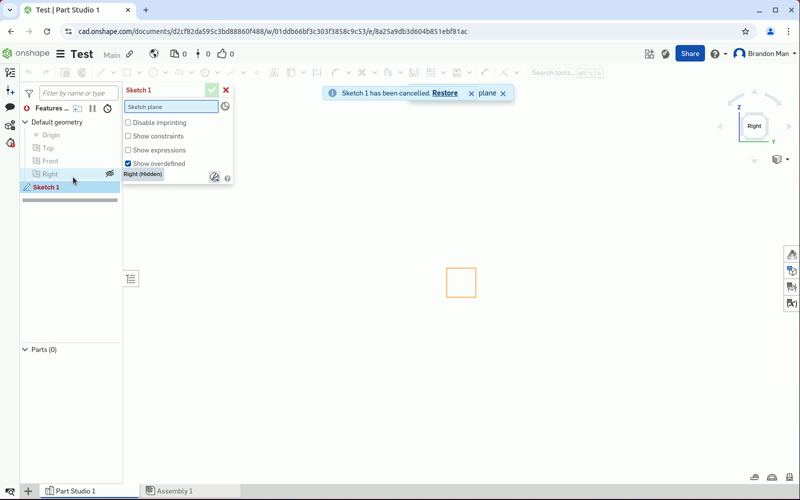
click(73, 176)
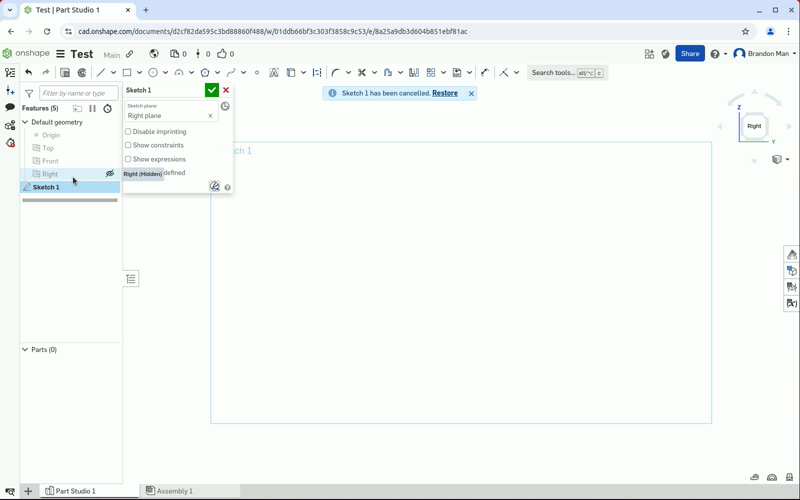
mouse_move(73, 352)
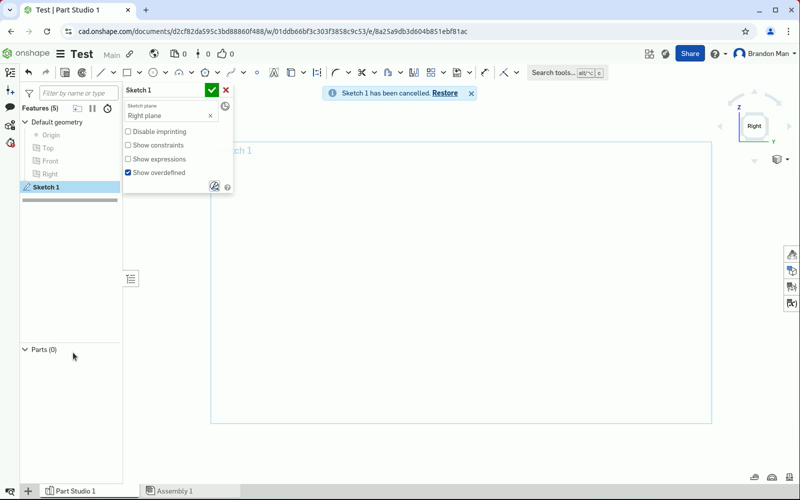
key(y)
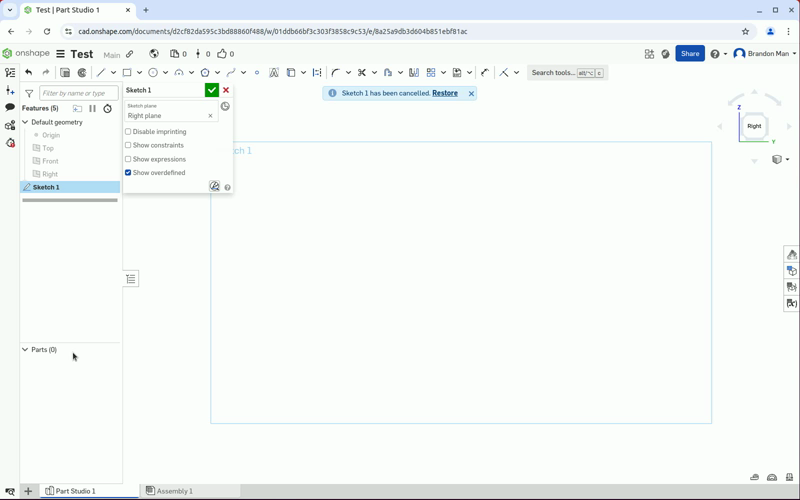
key(c)
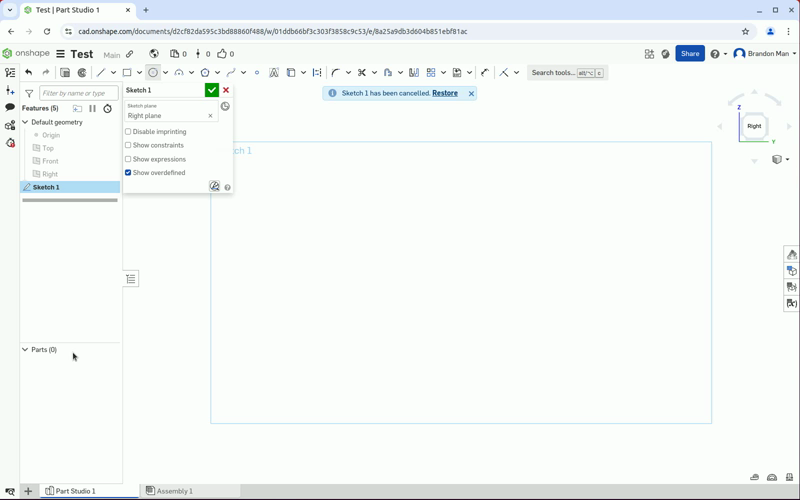
key_down(shift)
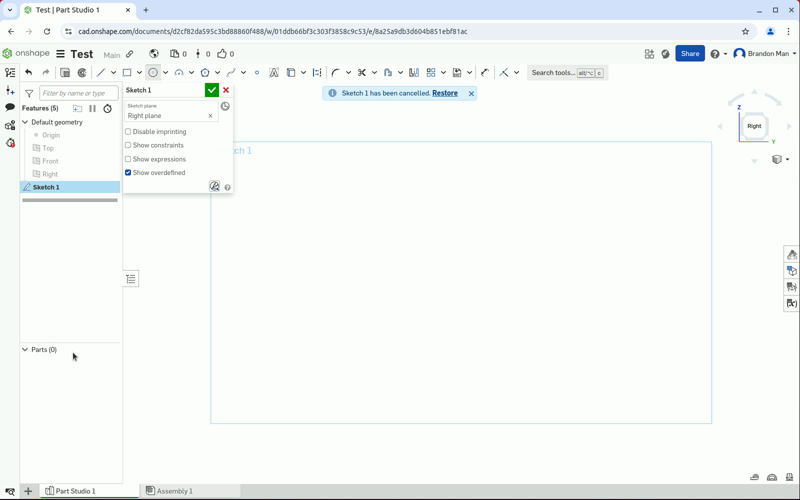
mouse_move(460, 282)
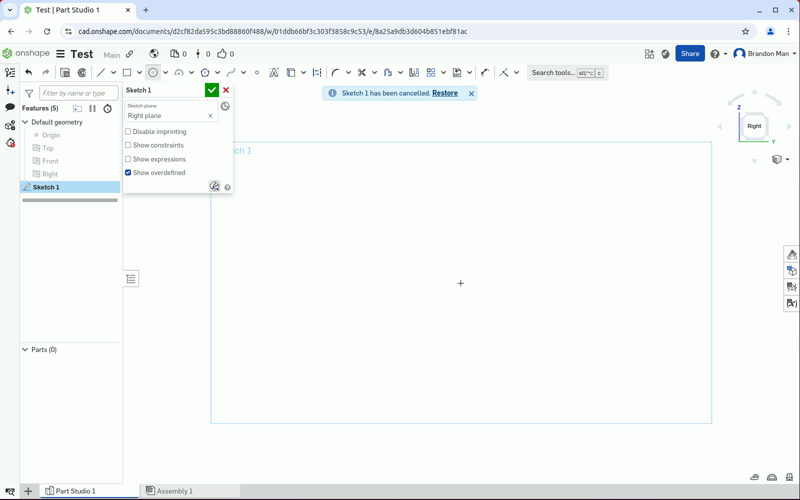
click(460, 282)
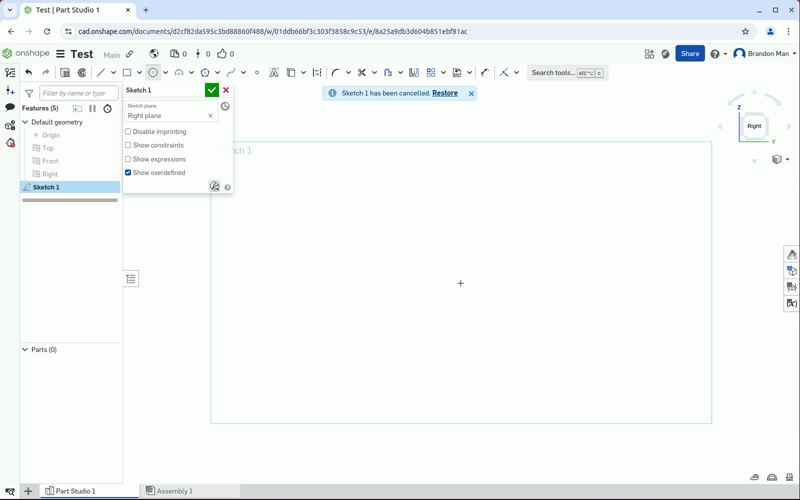
key_up(shift)
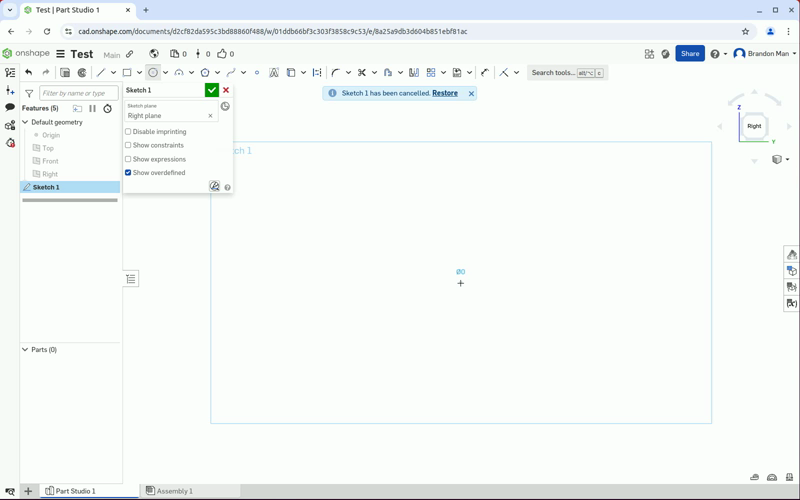
mouse_move(482, 282)
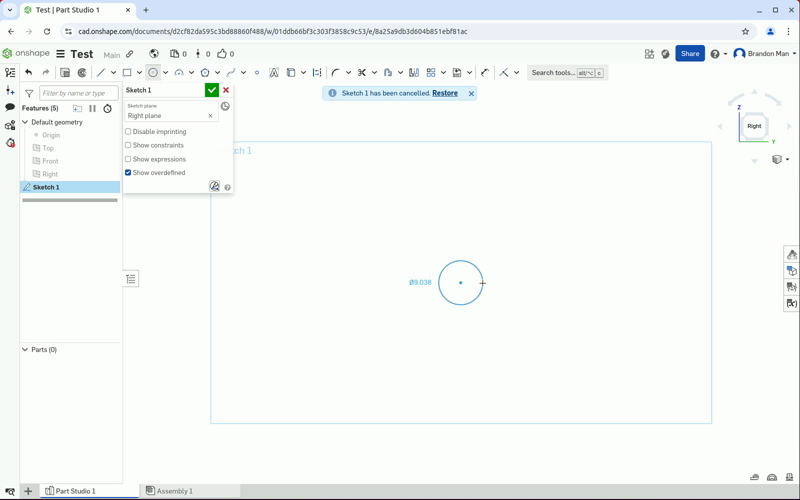
click(482, 282)
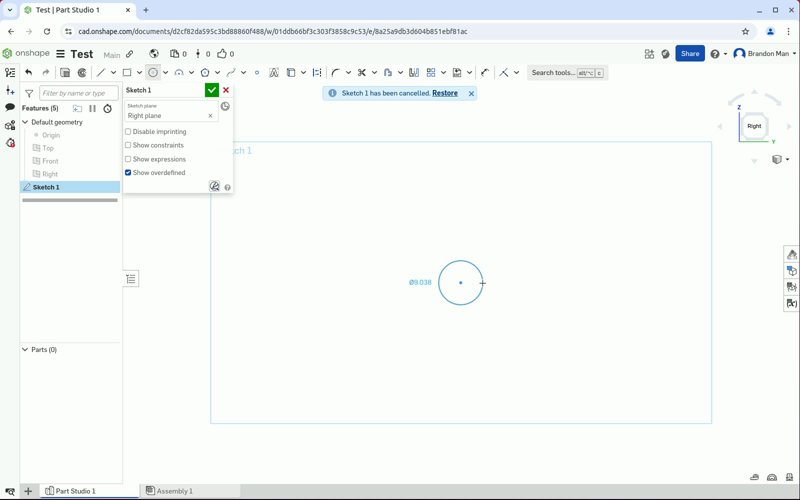
key(esc)
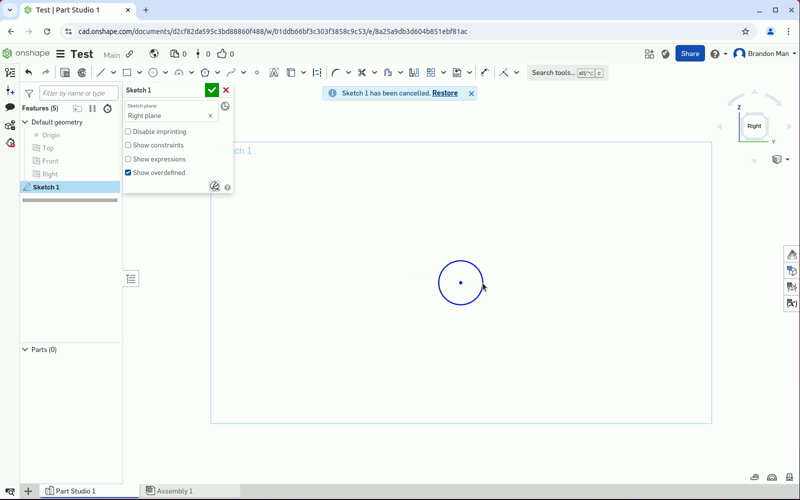
mouse_move(447, 276)
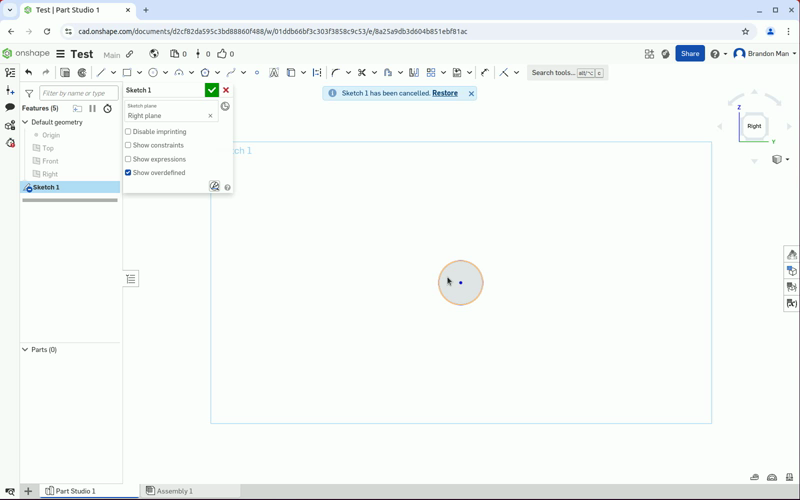
scroll(6)
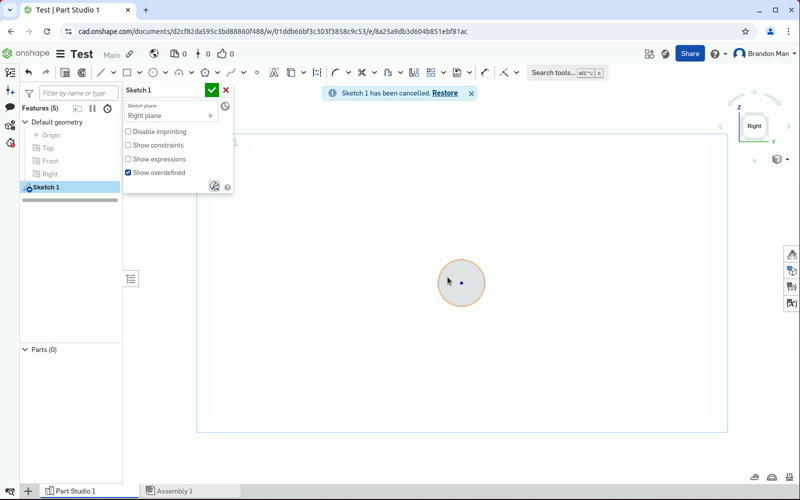
scroll(6)
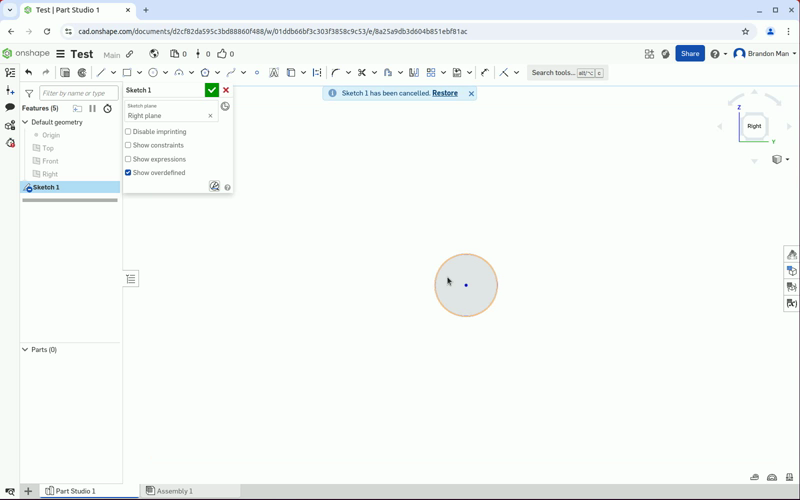
scroll(6)
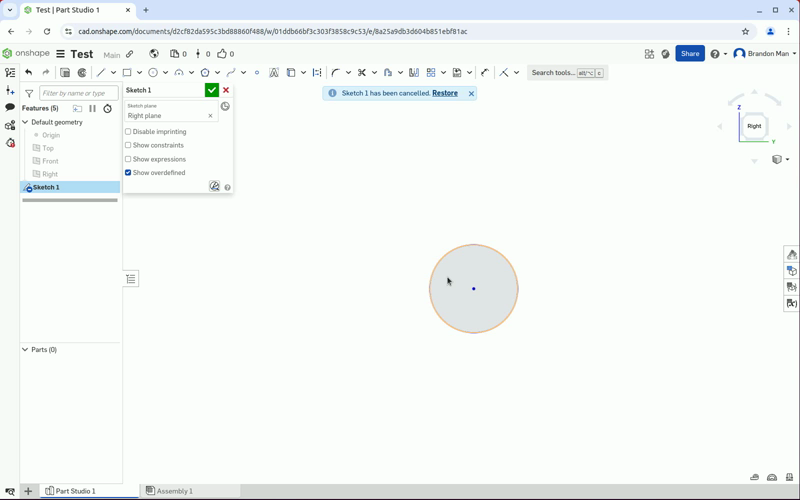
scroll(6)
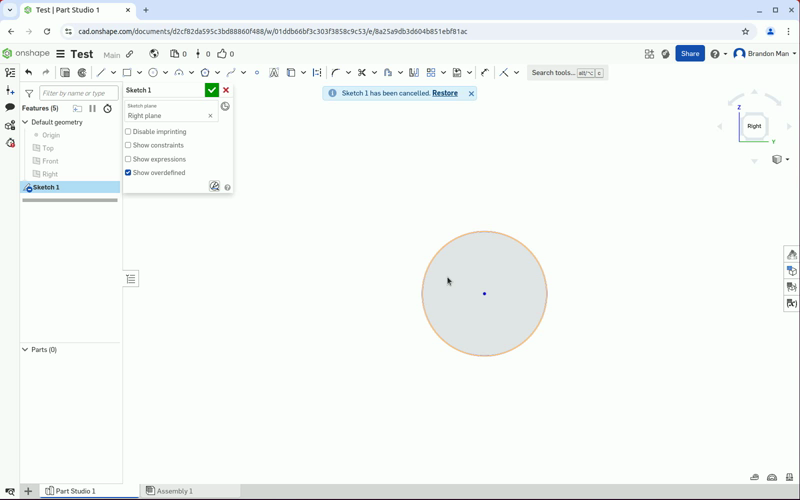
scroll(6)
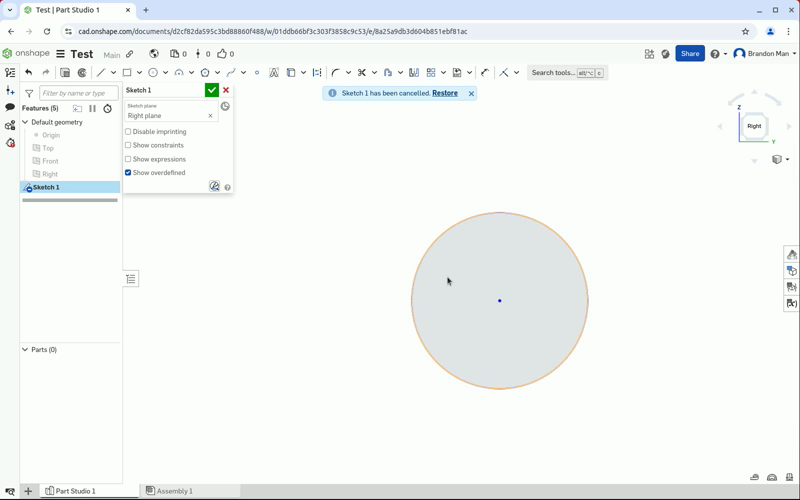
scroll(6)
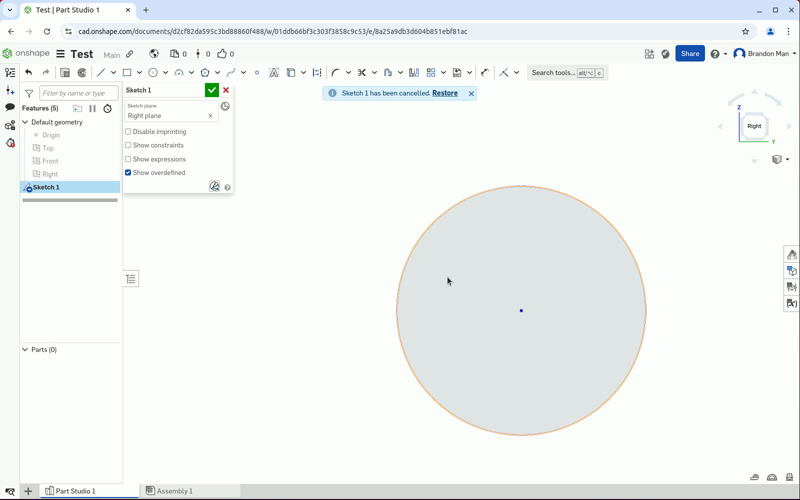
scroll(6)
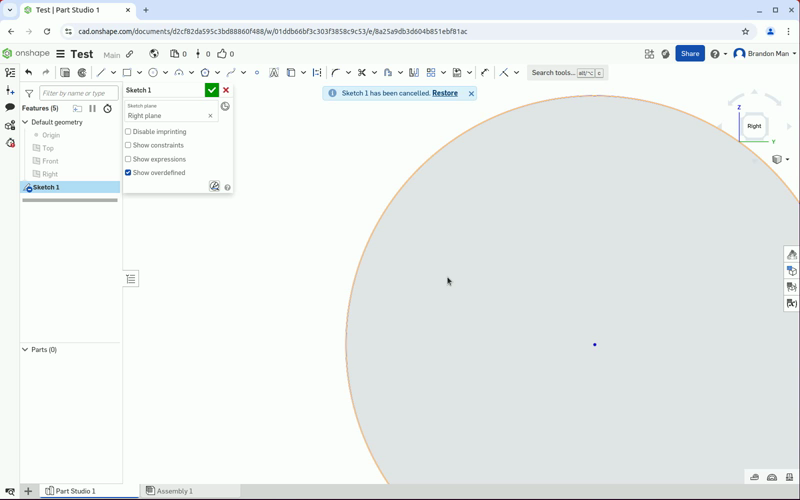
click(447, 276)
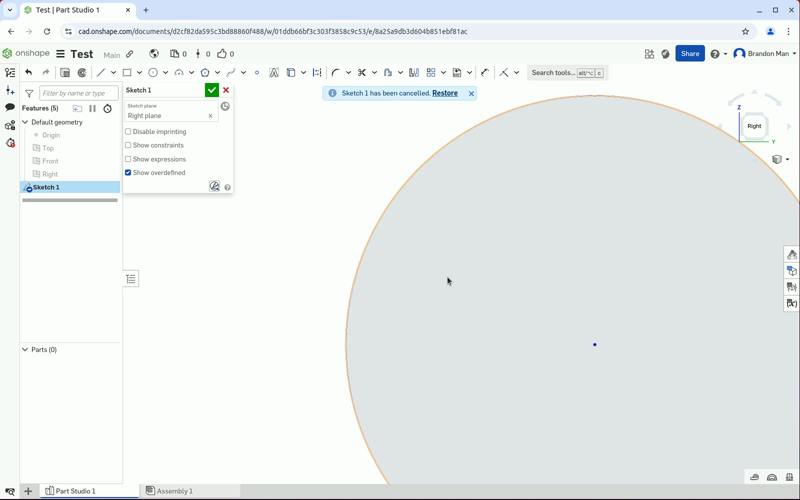
scroll(-6)
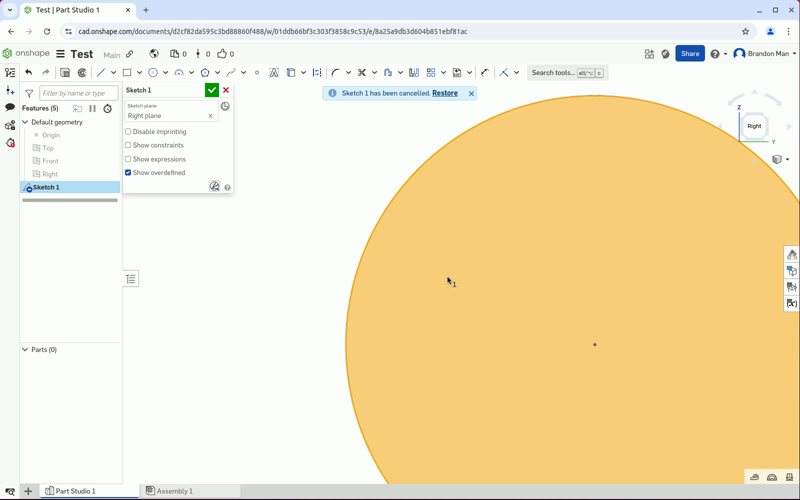
scroll(-6)
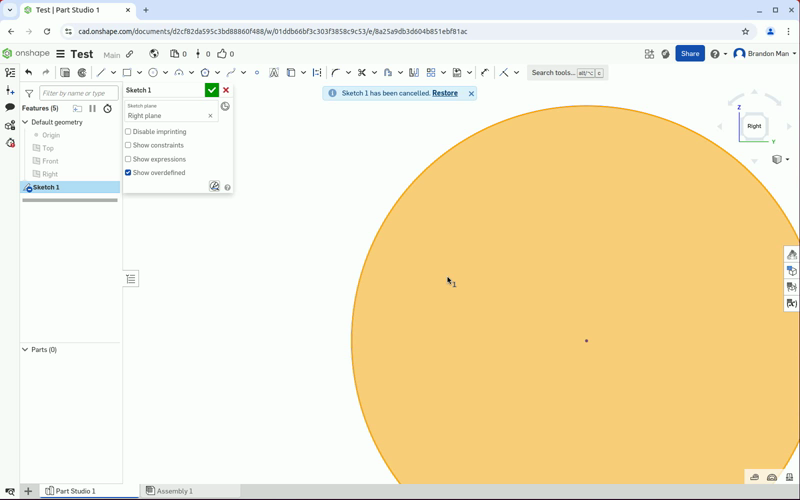
scroll(-6)
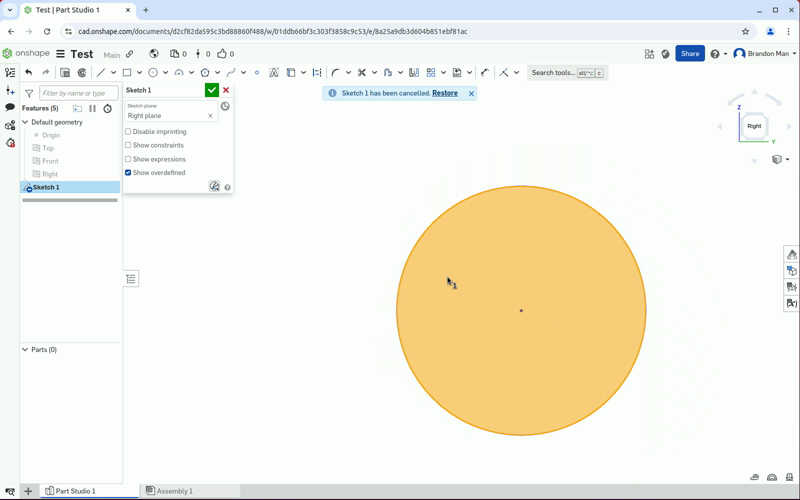
scroll(-6)
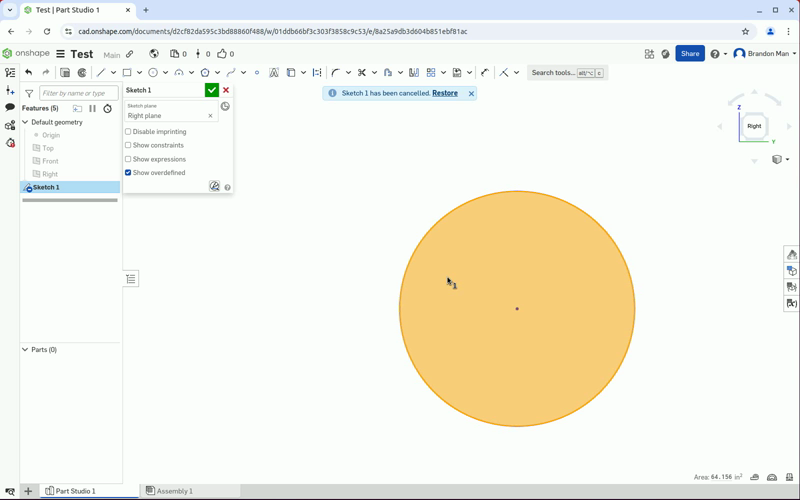
scroll(-6)
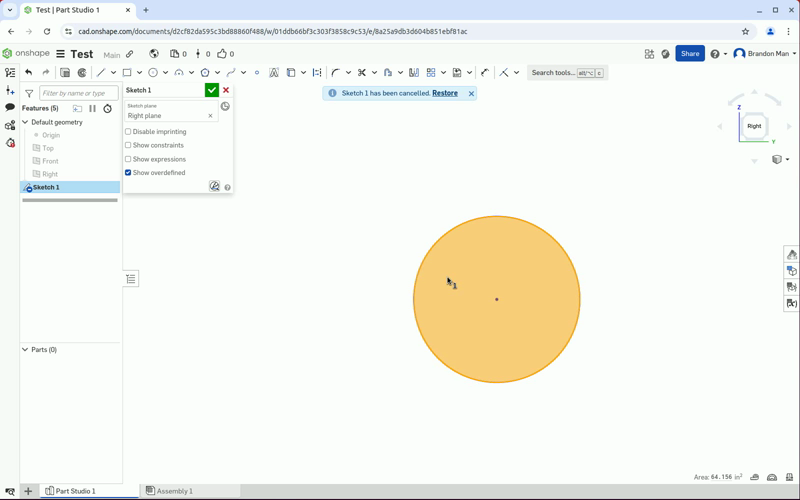
scroll(-6)
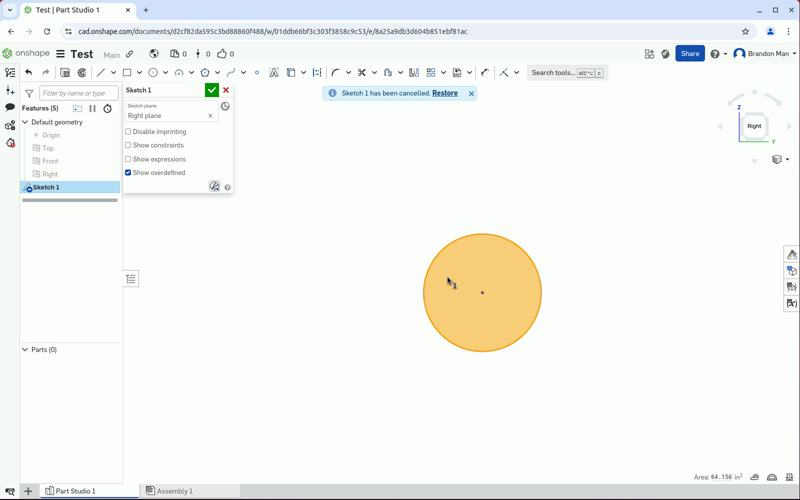
scroll(-6)
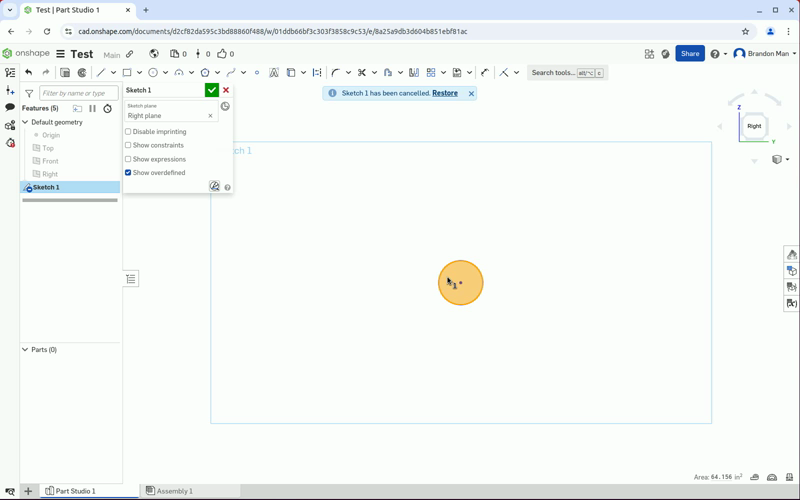
mouse_move(73, 352)
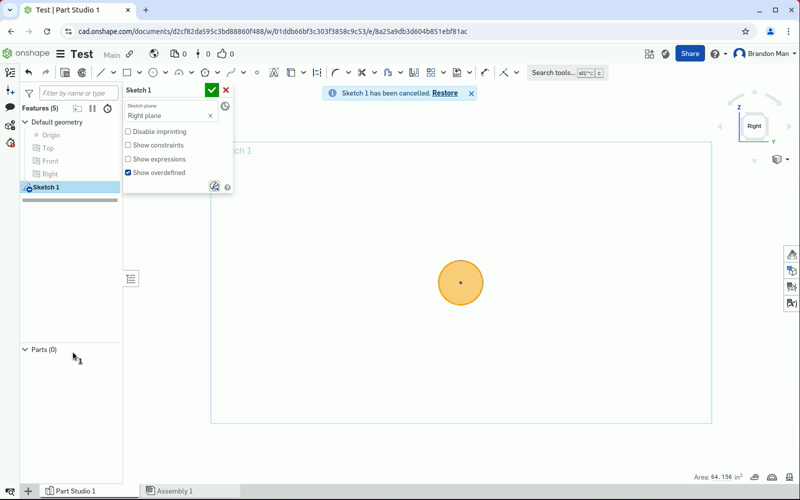
key(shift+y)
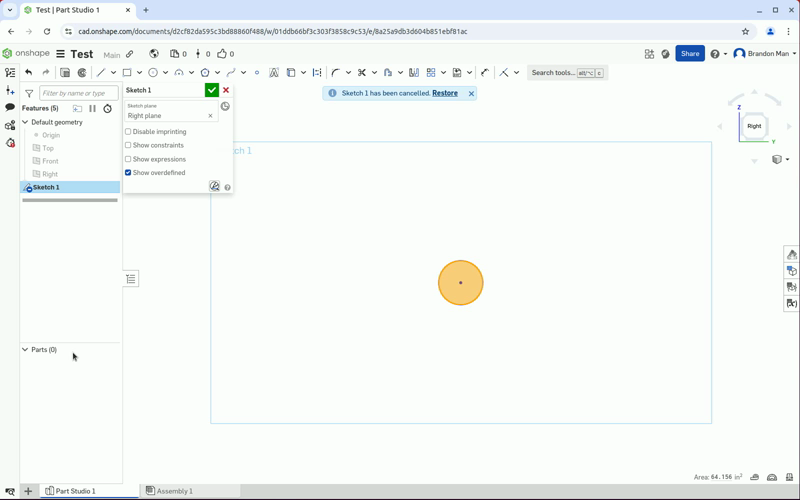
key(shift+e)
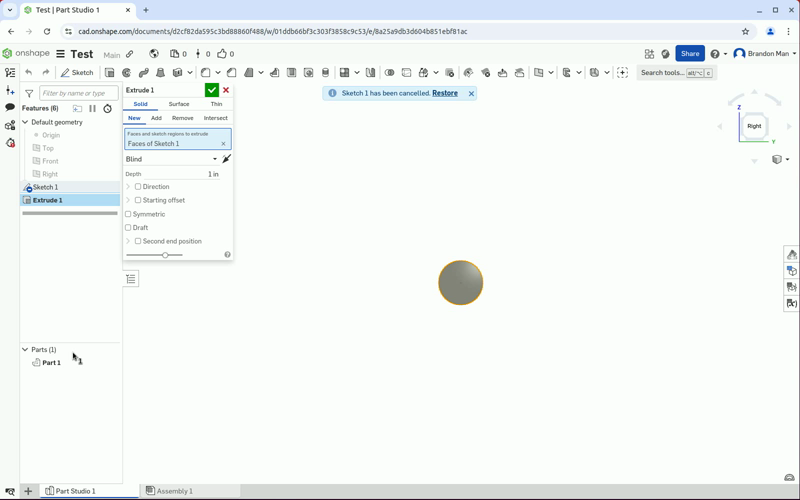
mouse_move(143, 106)
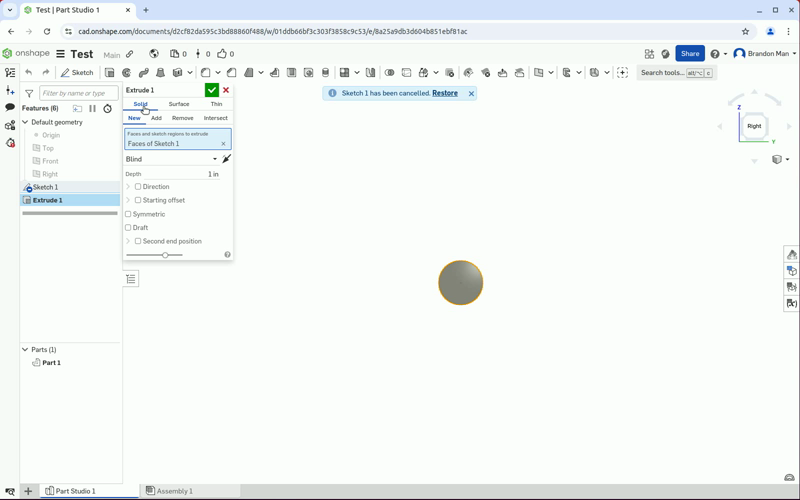
click(143, 106)
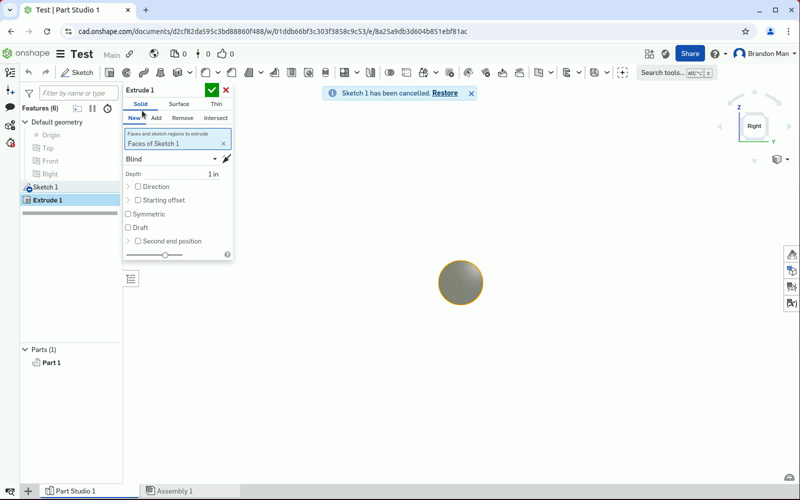
mouse_move(137, 120)
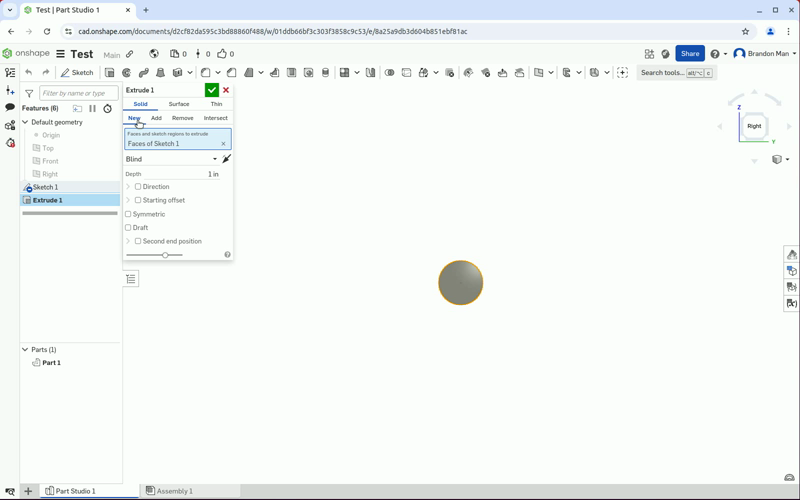
click(137, 120)
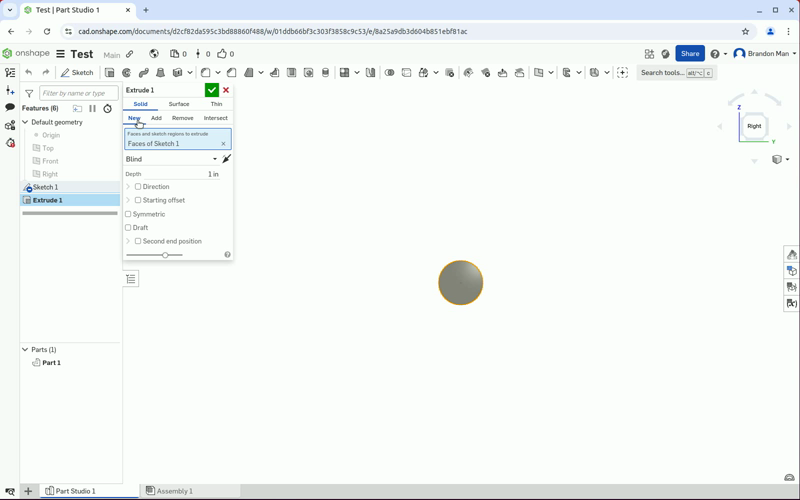
key(tab, 4)
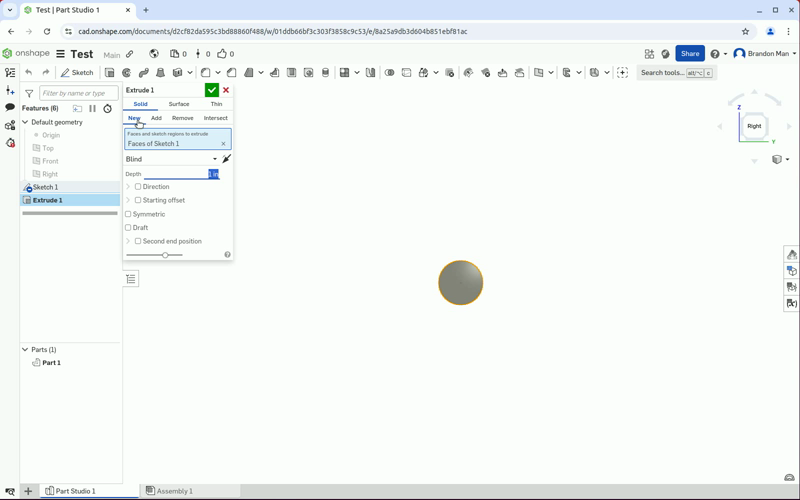
text(46.216)
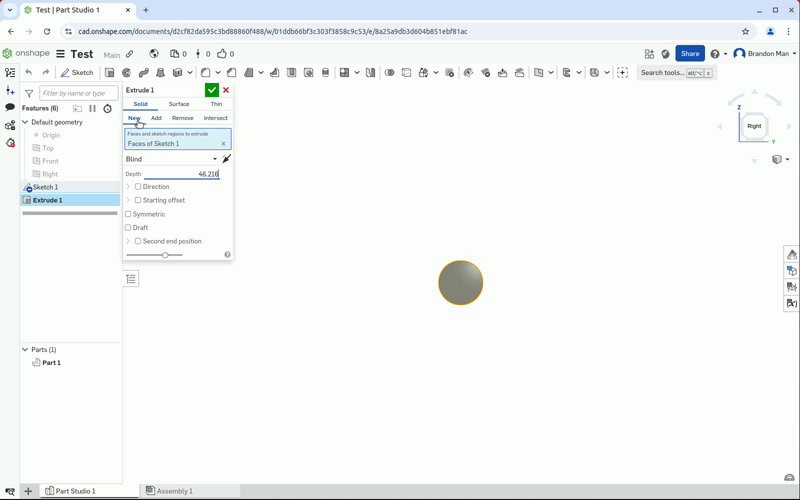
key(tab, 3)
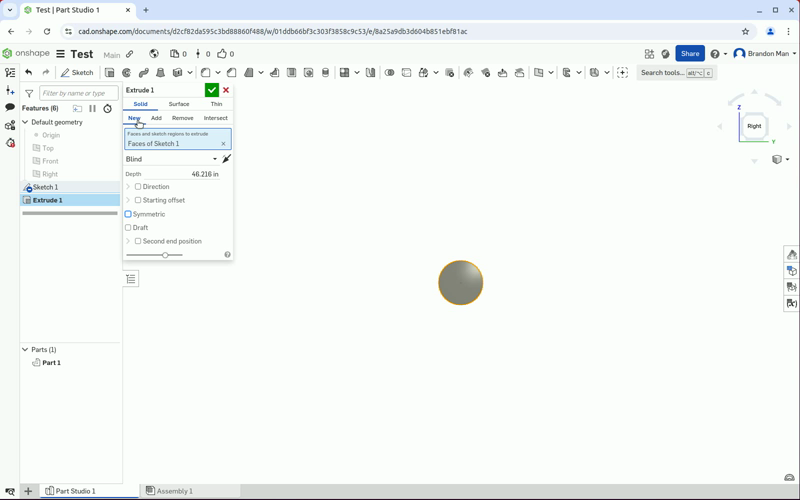
key(space)
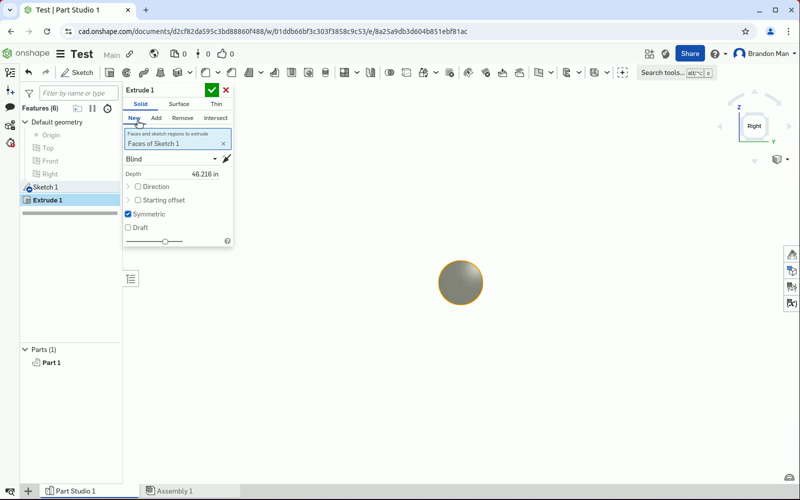
key(enter)
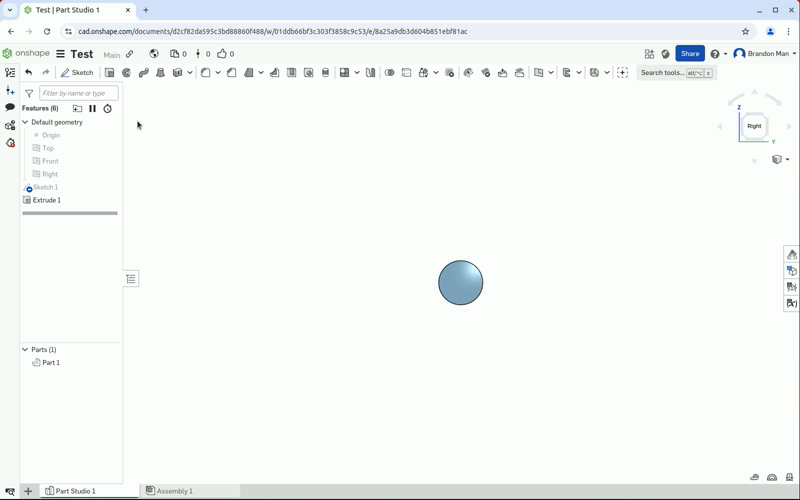
key(shift+h)
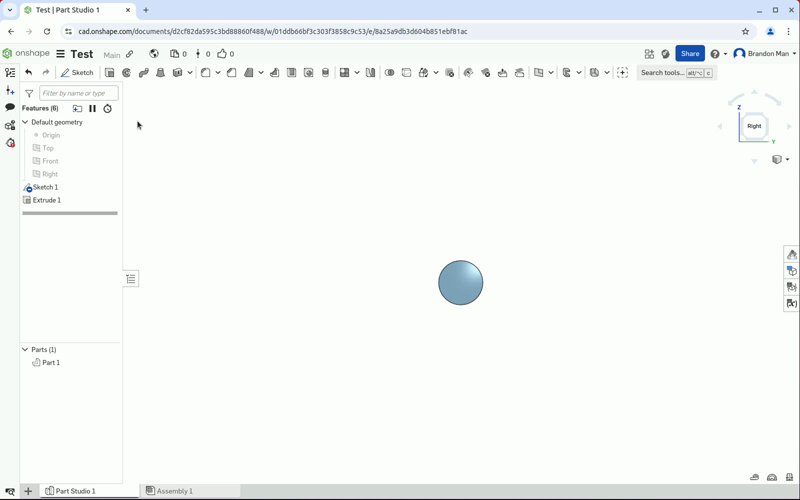
key(shift+h)
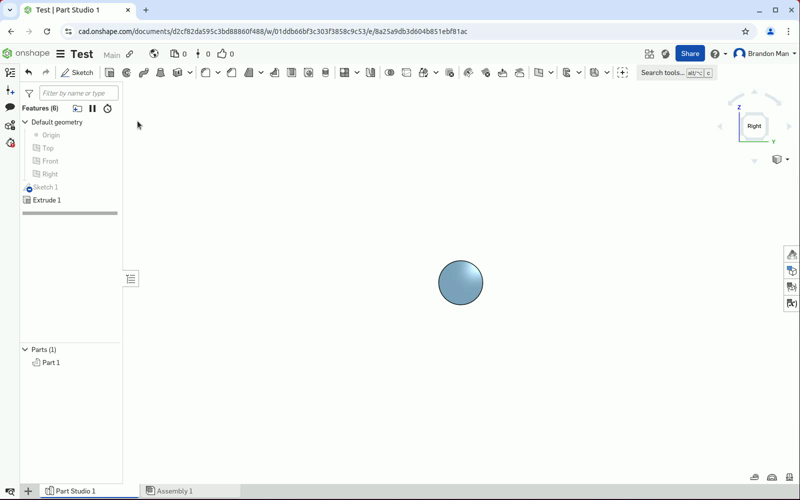
mouse_move(73, 189)
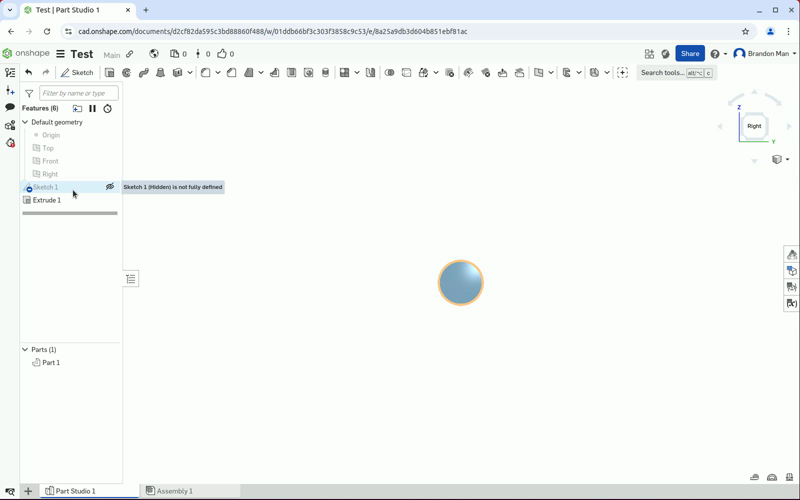
click(73, 189)
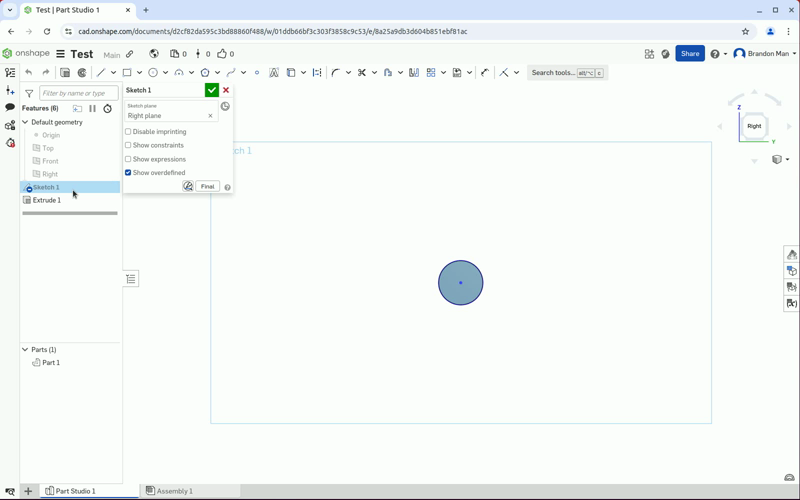
mouse_move(229, 92)
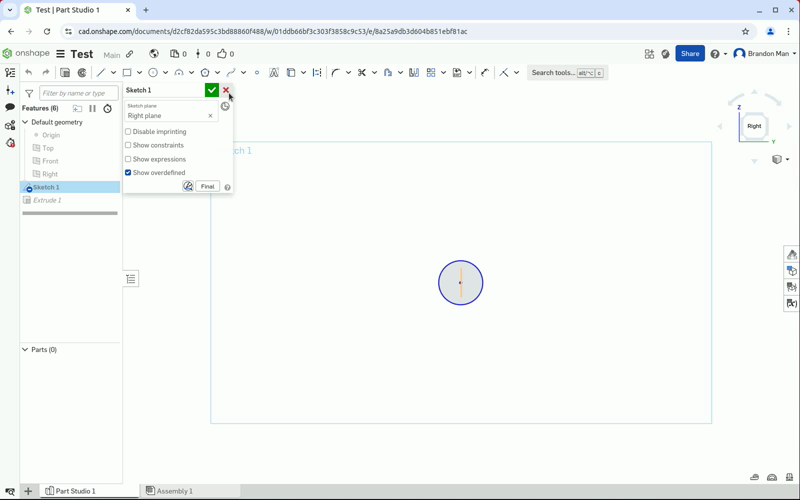
click(229, 92)
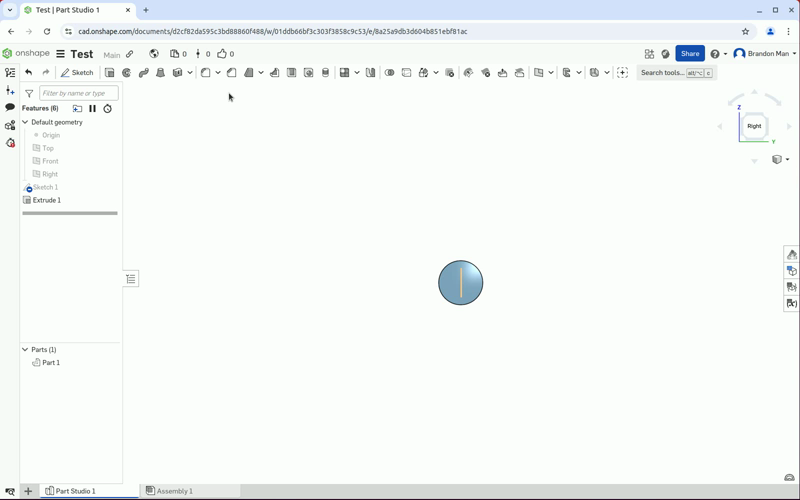
mouse_move(541, 75)
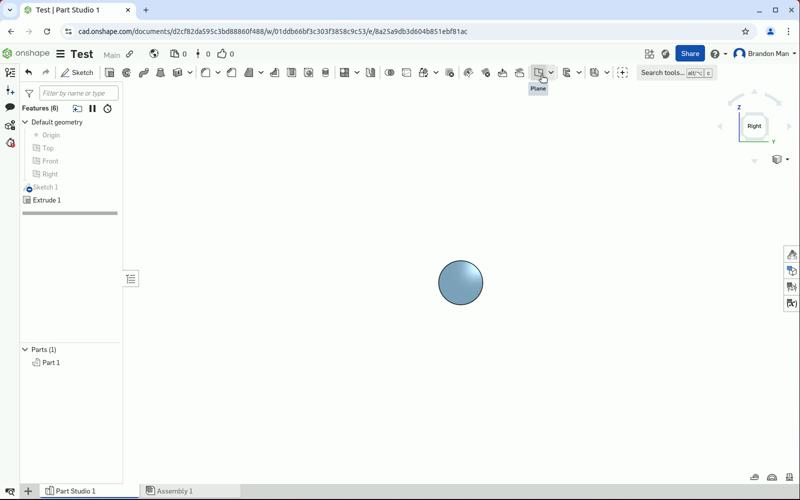
click(541, 75)
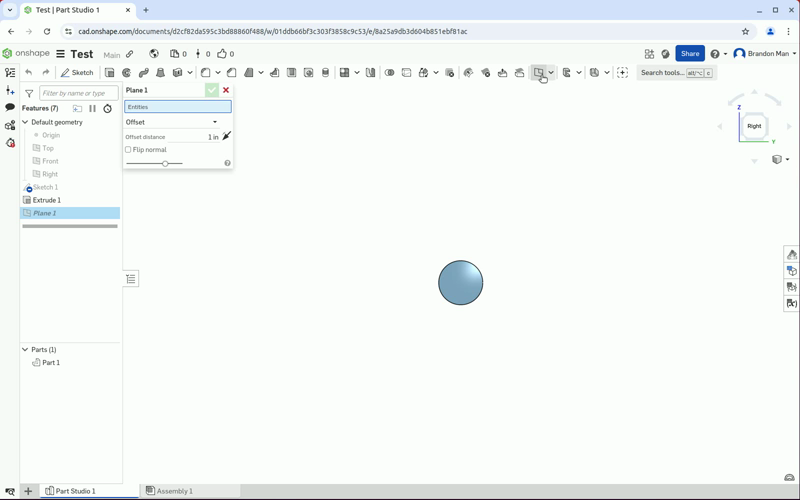
mouse_move(73, 176)
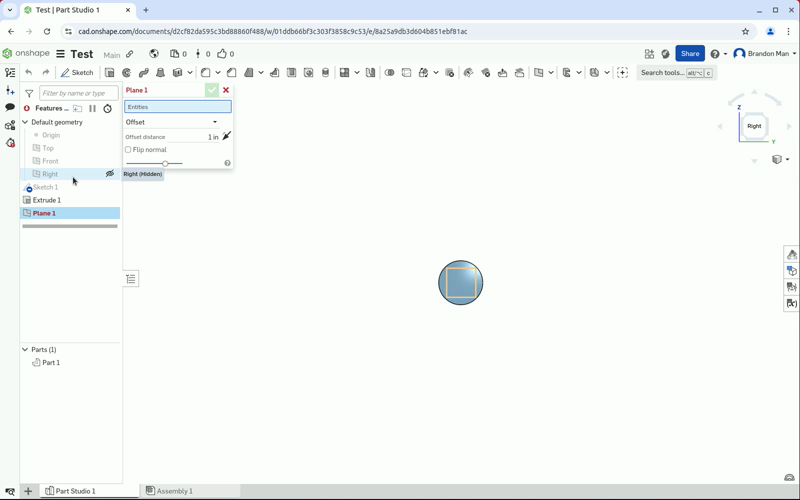
click(73, 176)
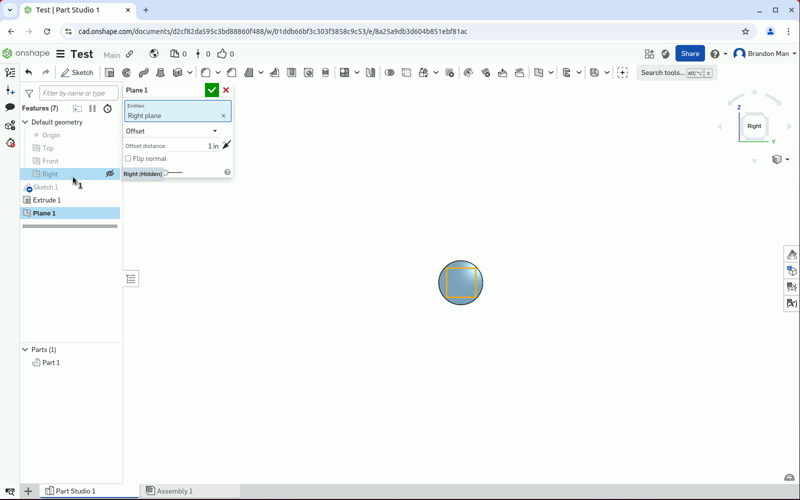
key(tab, 2)
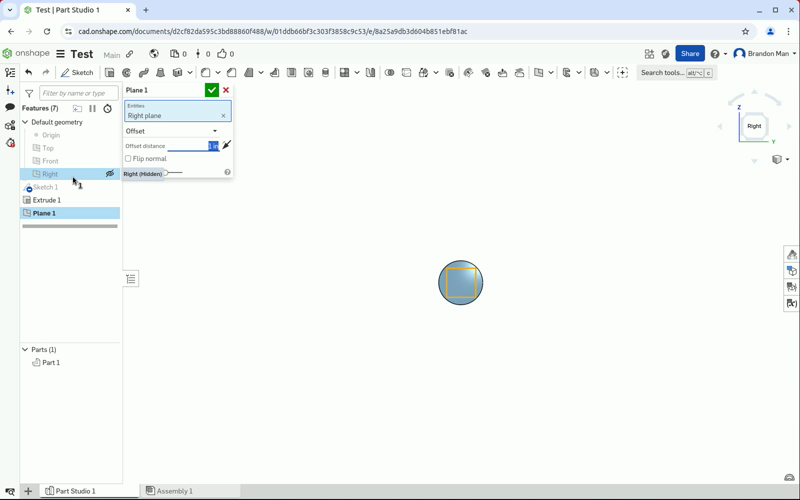
text(23.108)
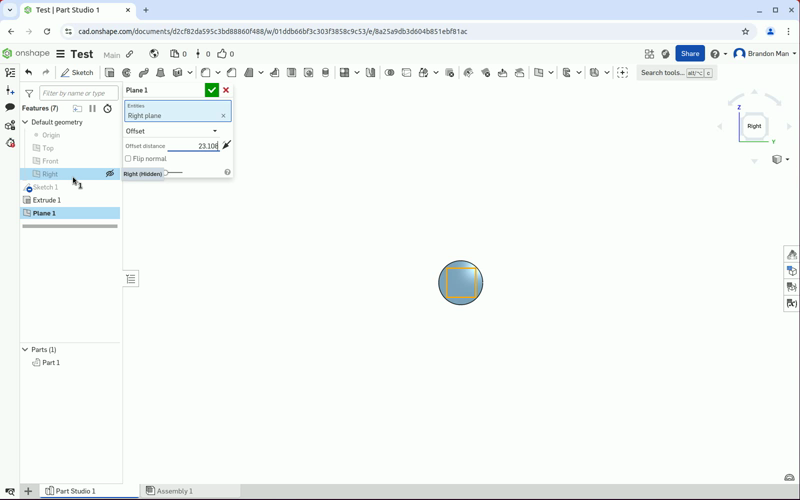
key(enter, 2)
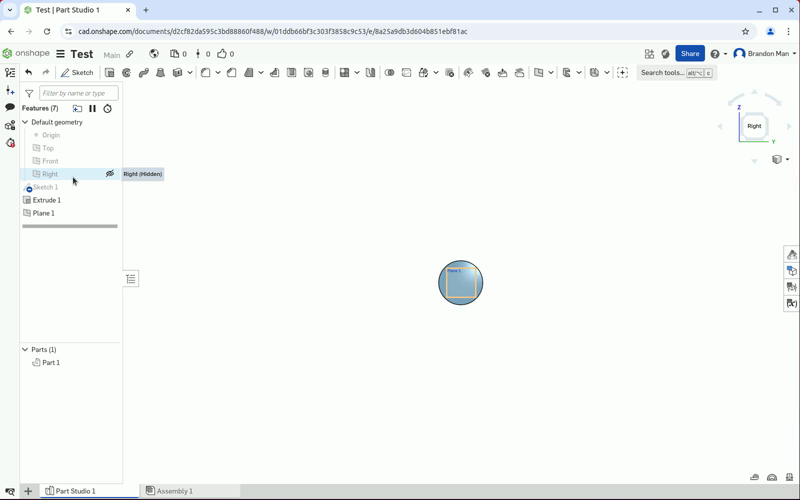
key(shift+s)
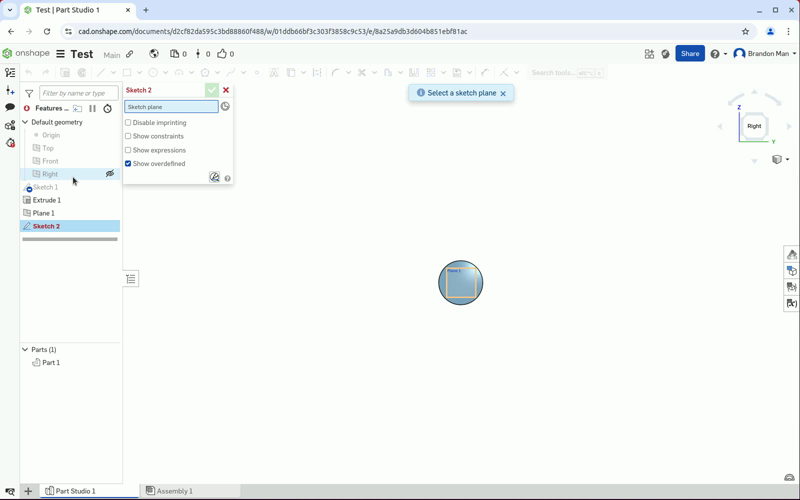
mouse_move(73, 215)
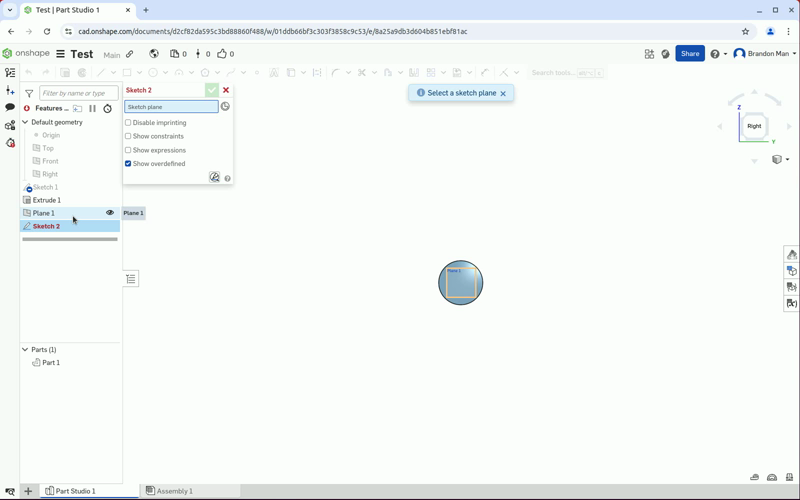
click(73, 215)
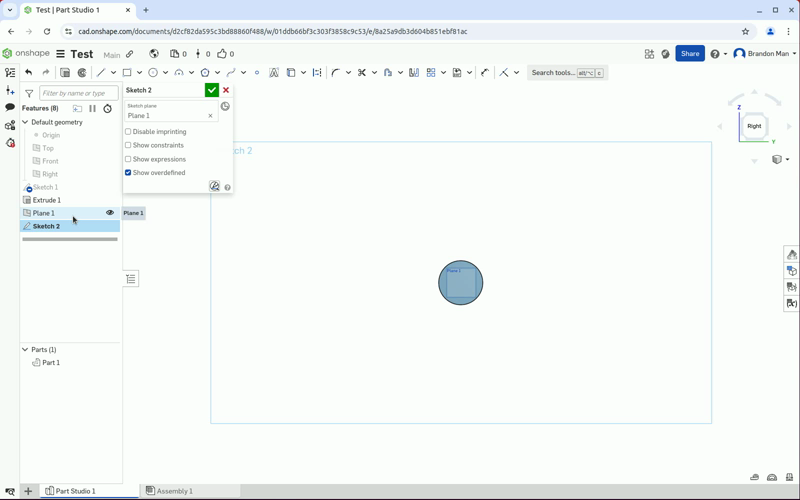
mouse_move(73, 352)
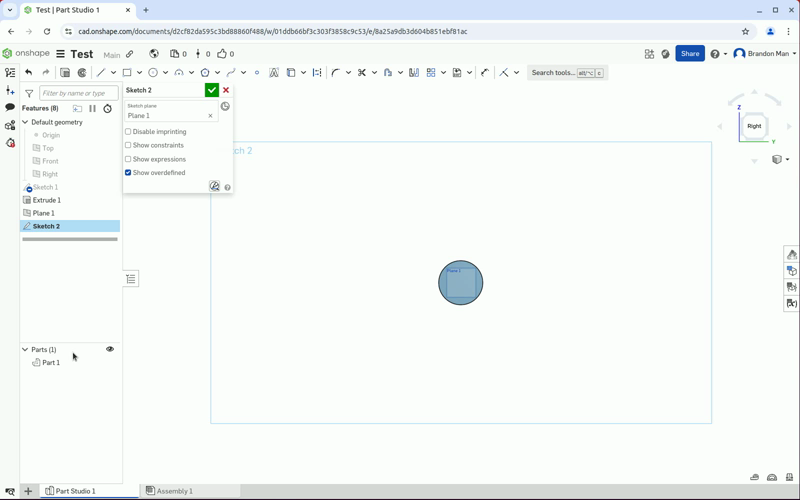
key(y)
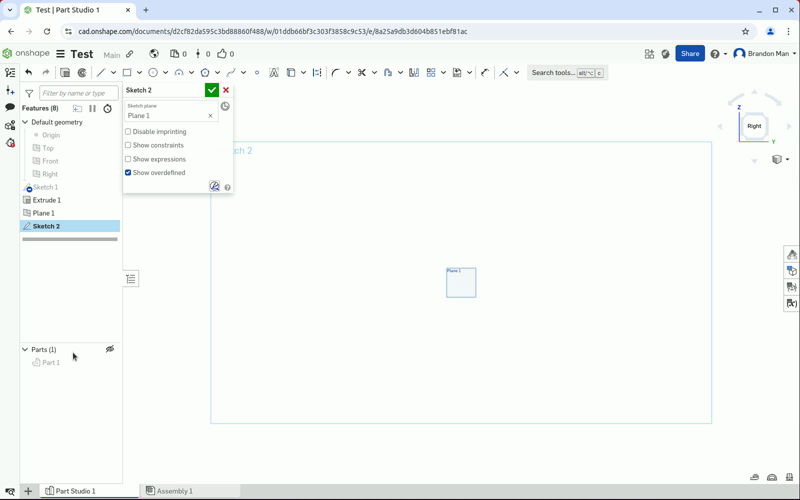
key(c)
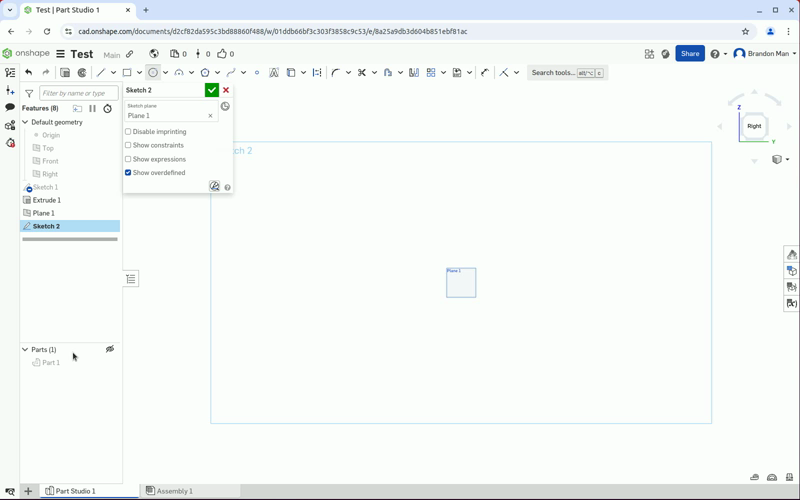
key_down(shift)
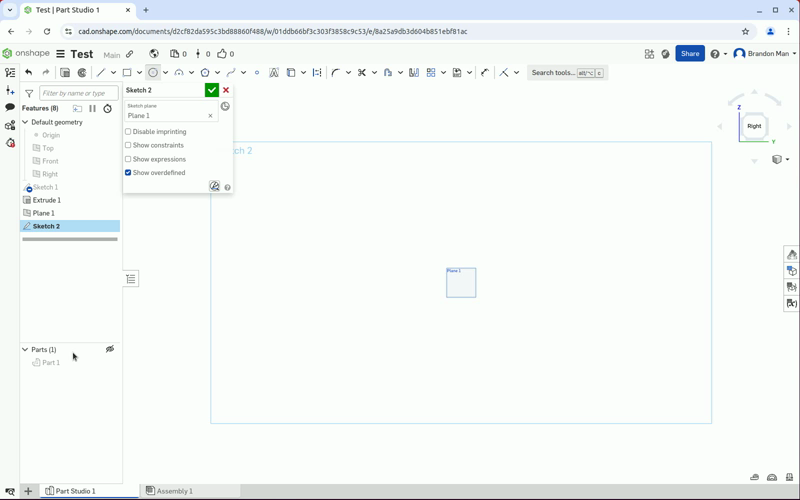
mouse_move(461, 282)
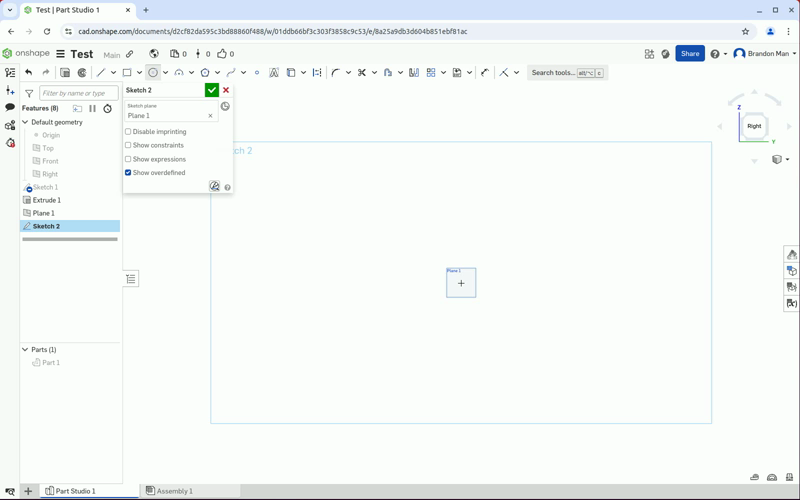
click(461, 282)
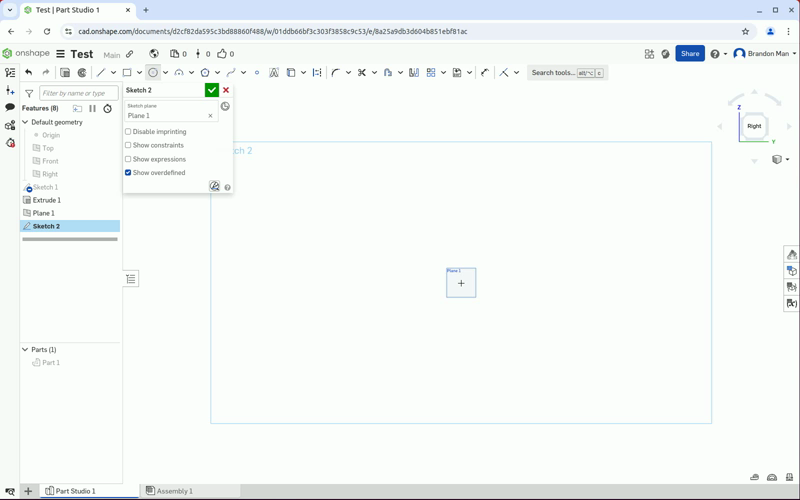
key_up(shift)
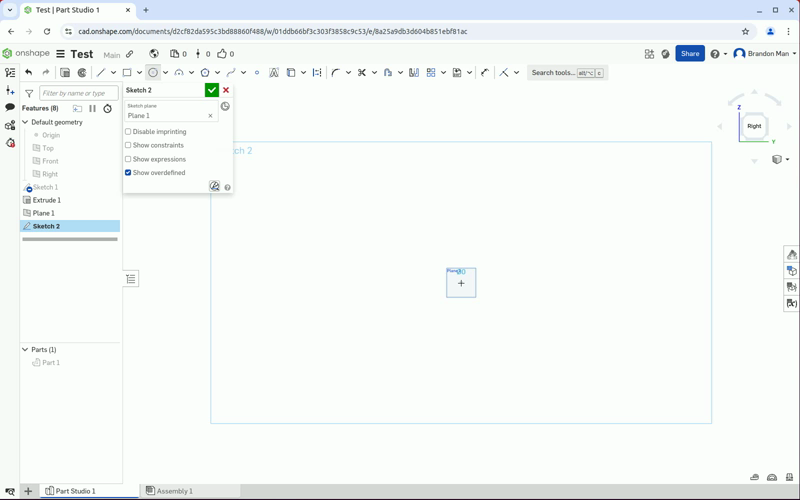
mouse_move(476, 282)
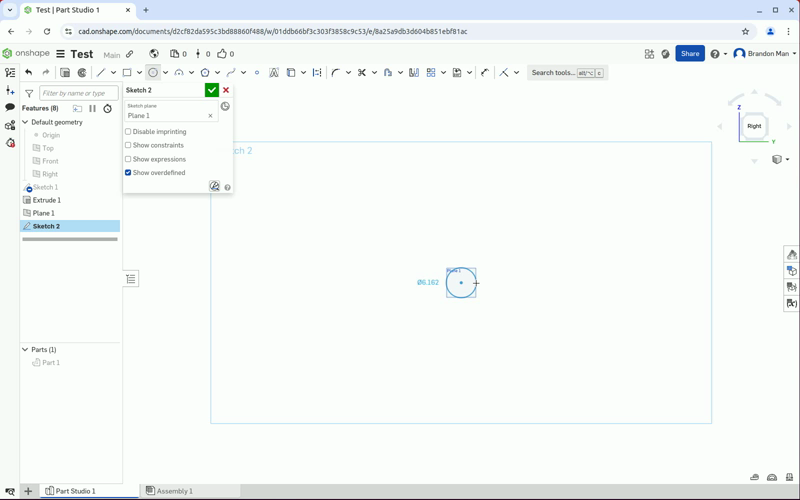
click(476, 282)
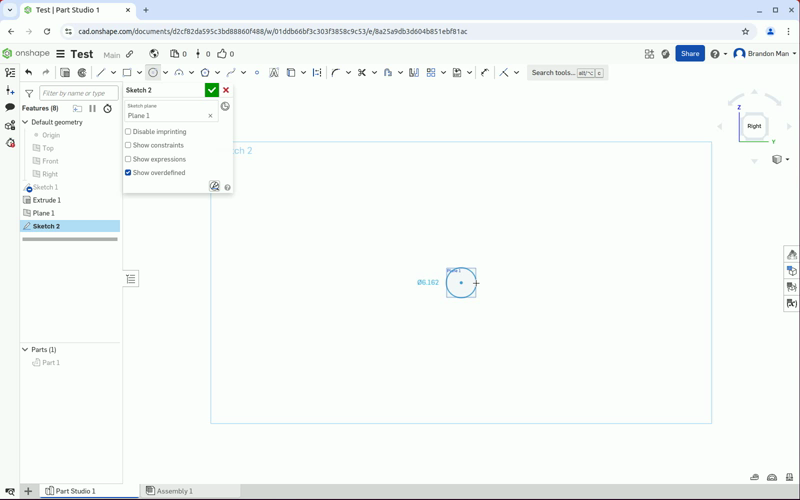
key(esc)
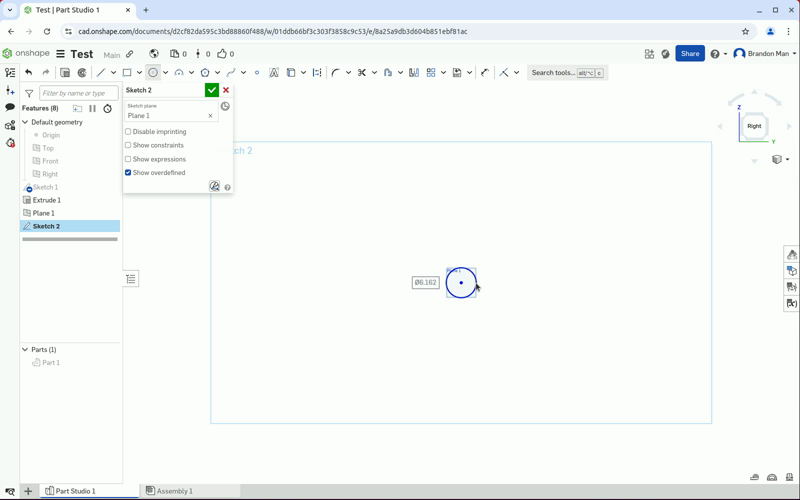
mouse_move(464, 275)
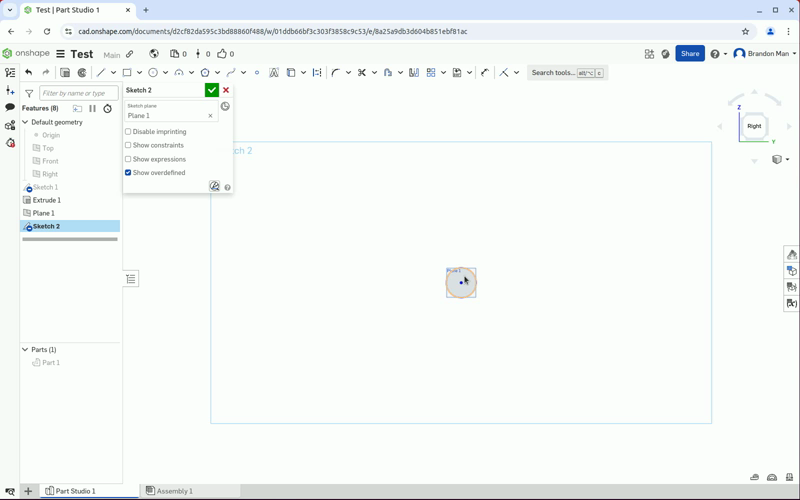
scroll(6)
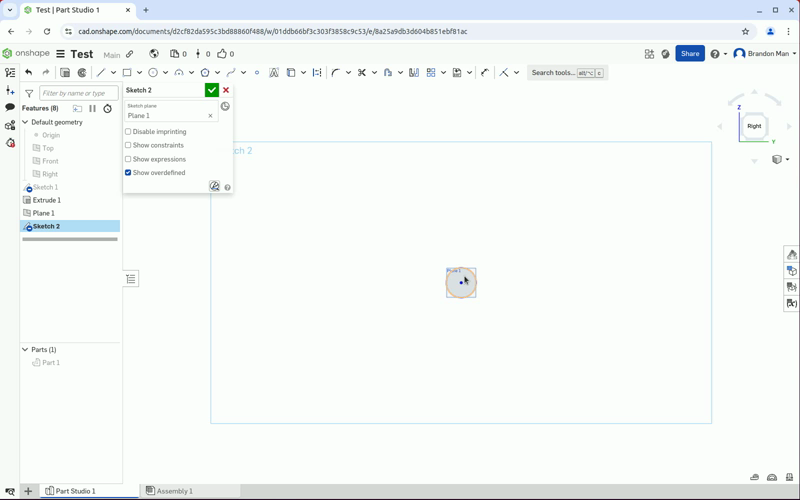
scroll(6)
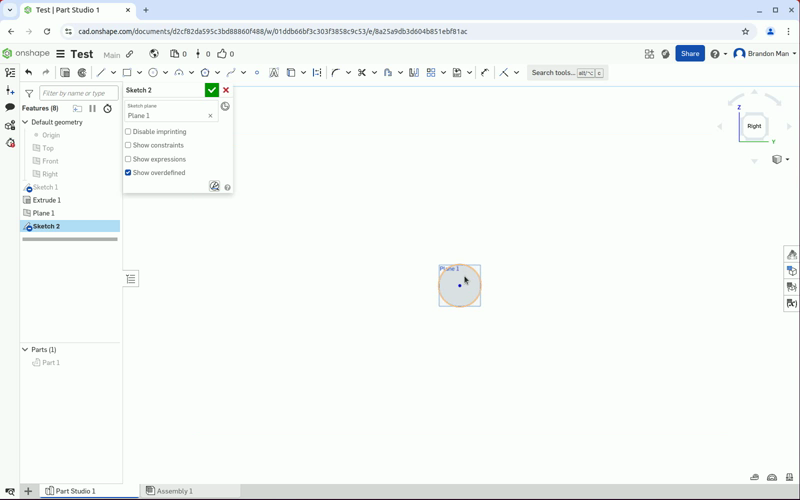
scroll(6)
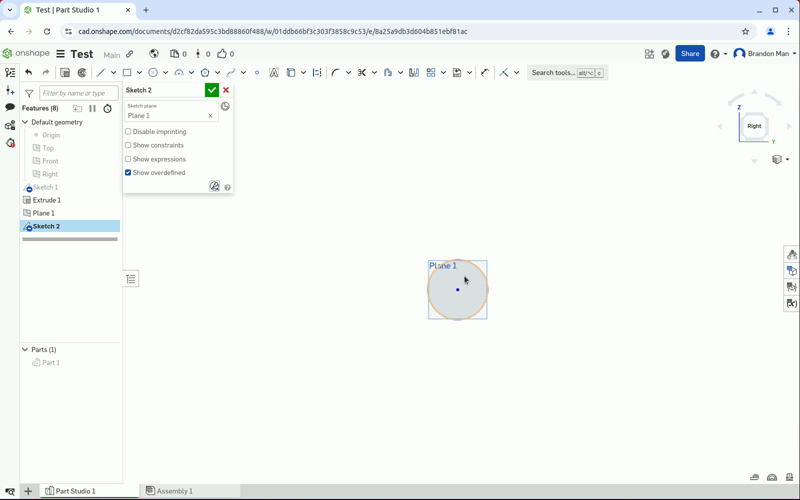
scroll(6)
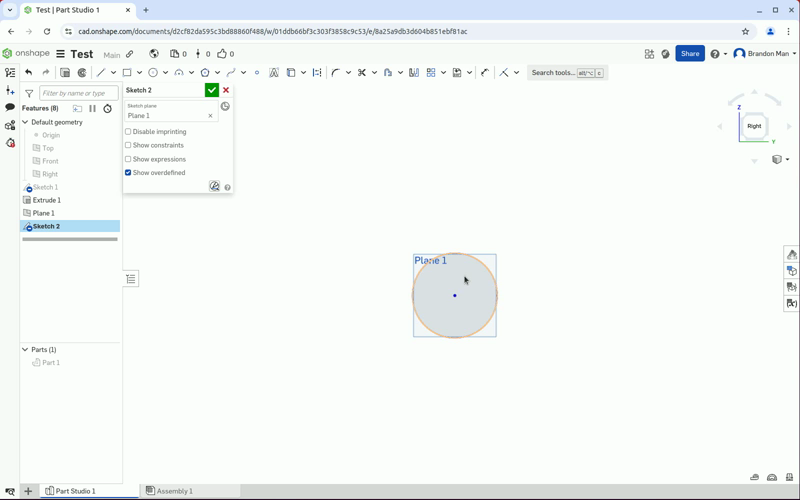
scroll(6)
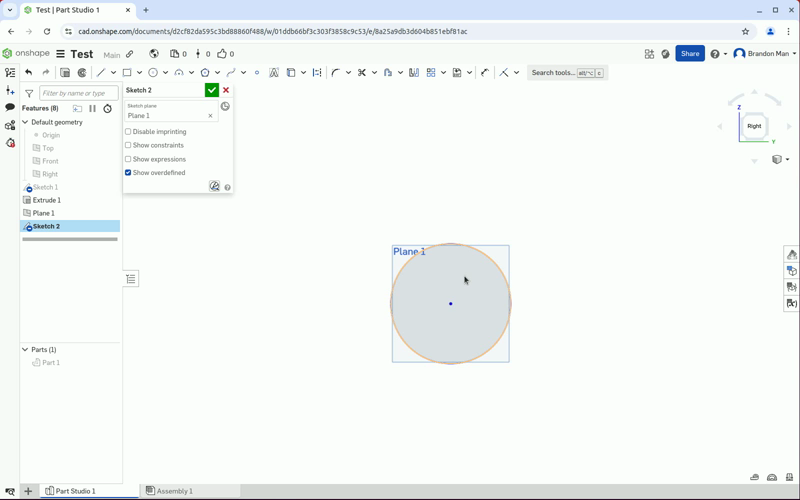
scroll(6)
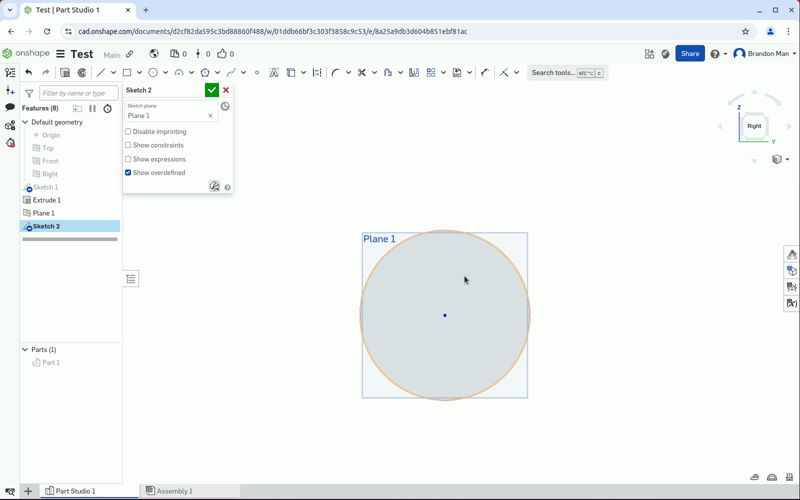
scroll(6)
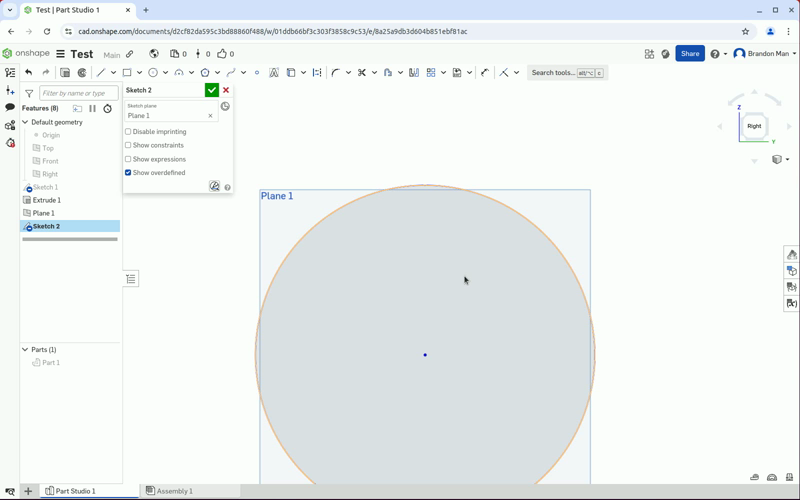
click(464, 275)
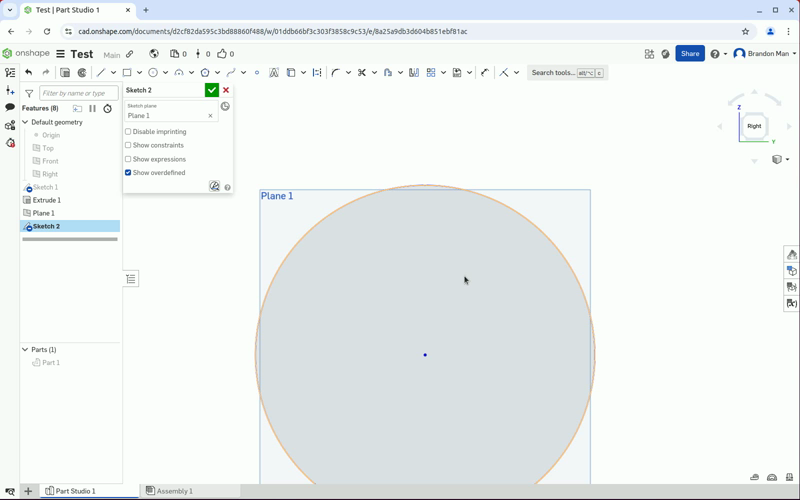
scroll(-6)
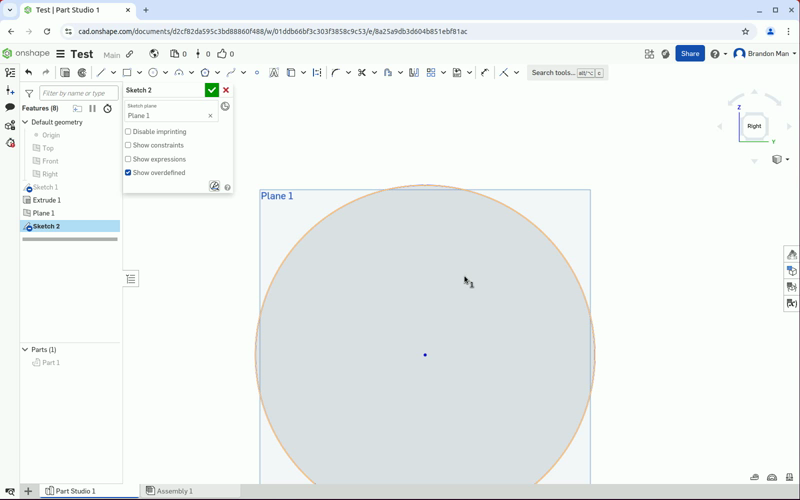
scroll(-6)
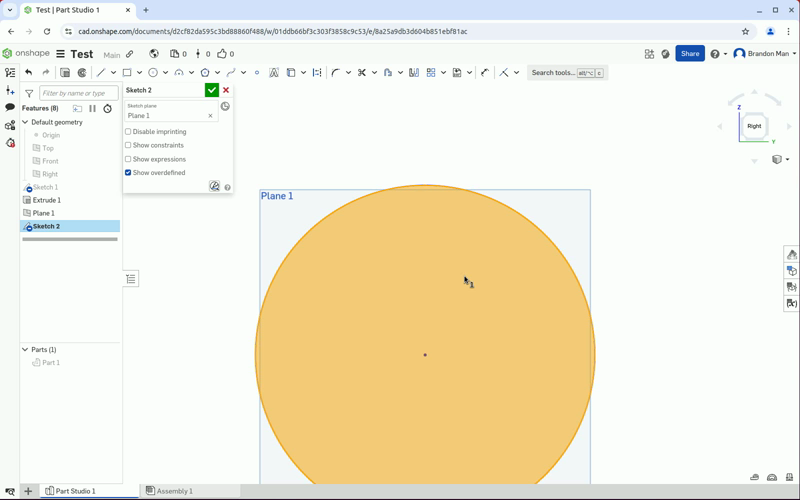
scroll(-6)
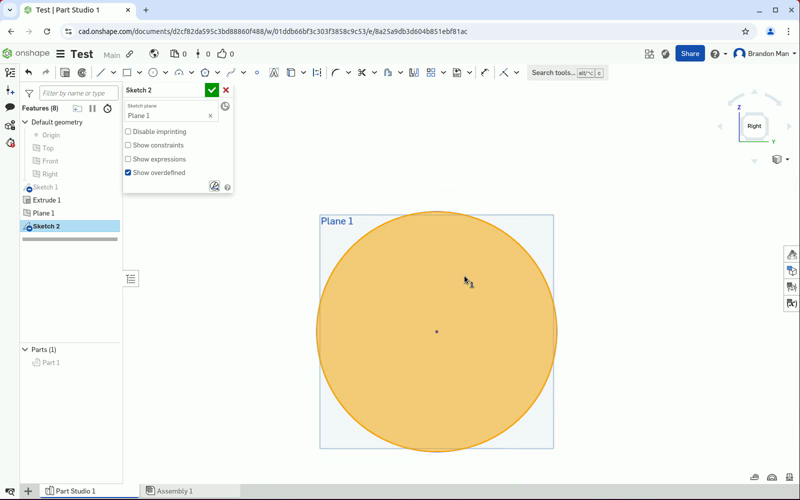
scroll(-6)
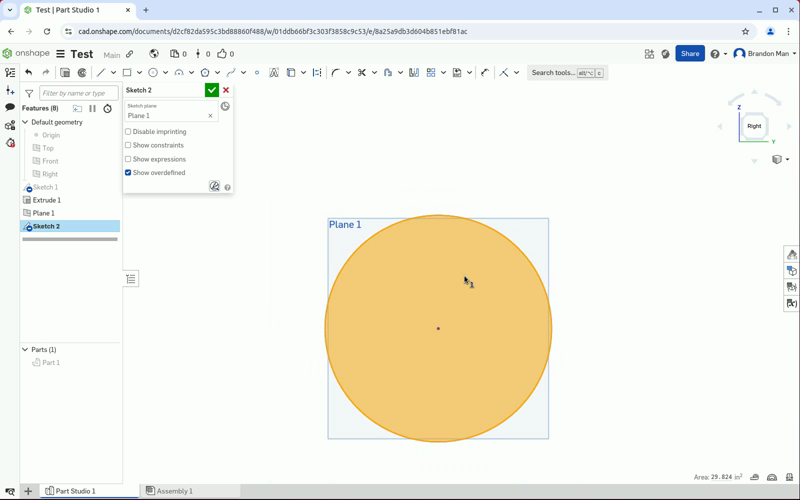
scroll(-6)
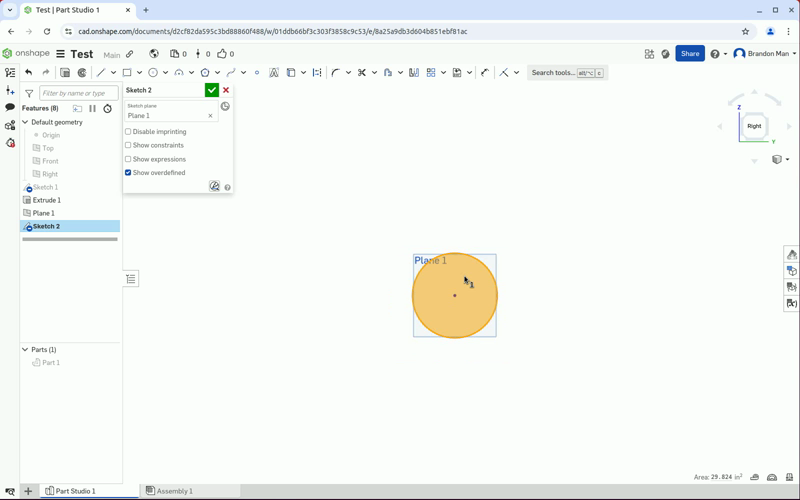
scroll(-6)
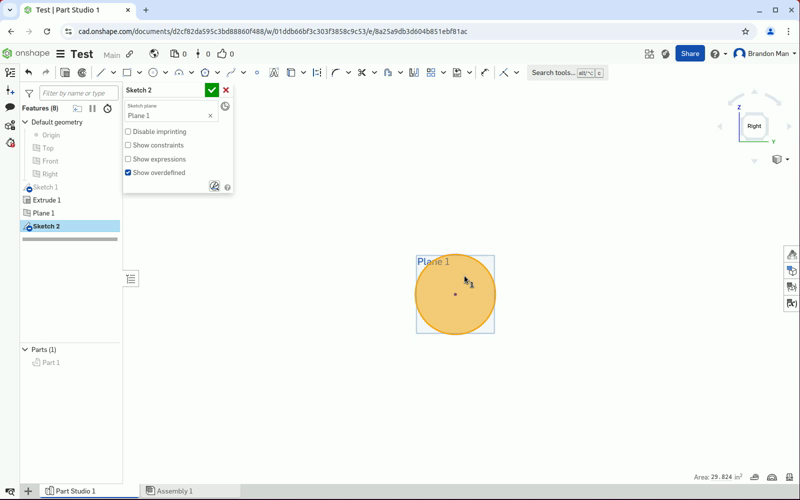
scroll(-6)
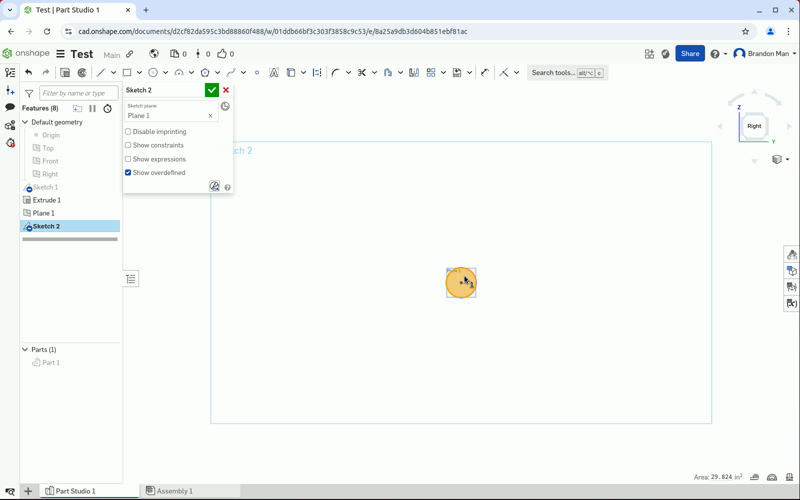
mouse_move(73, 352)
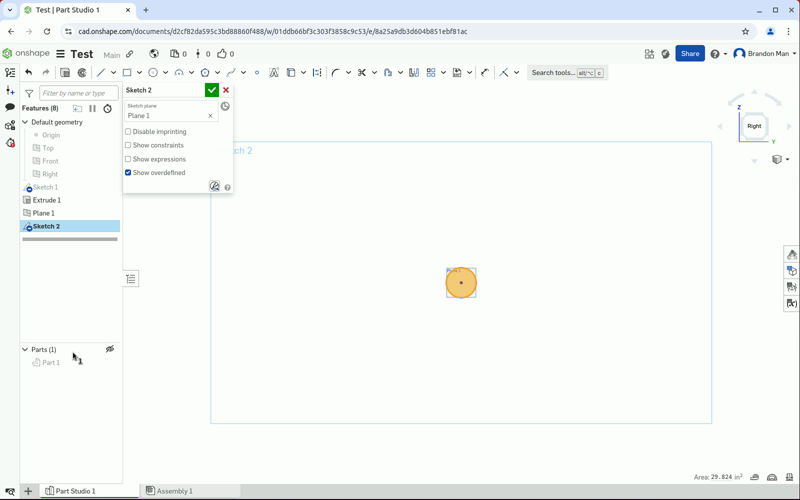
key(shift+y)
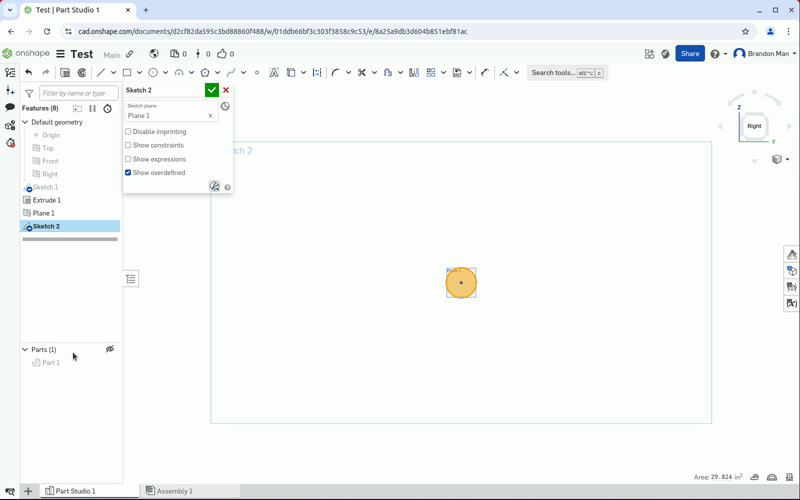
key(shift+e)
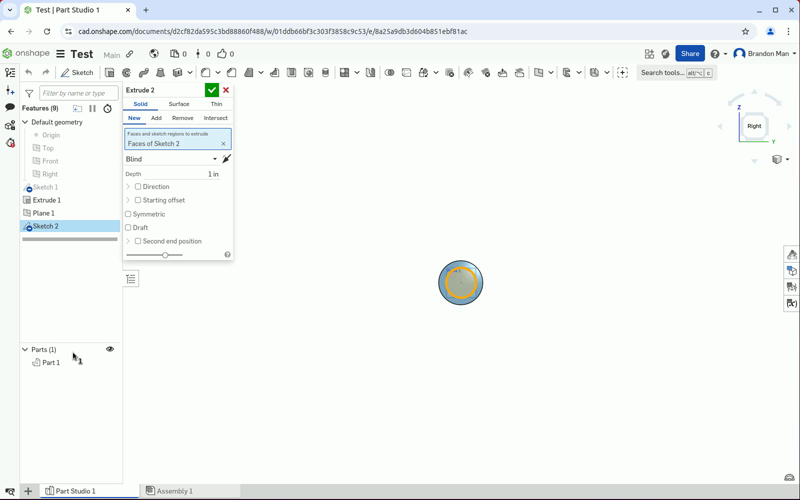
mouse_move(143, 106)
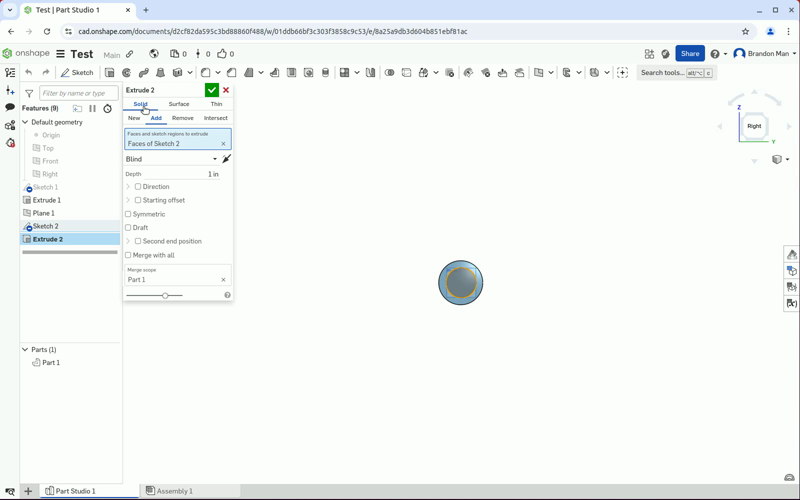
click(143, 106)
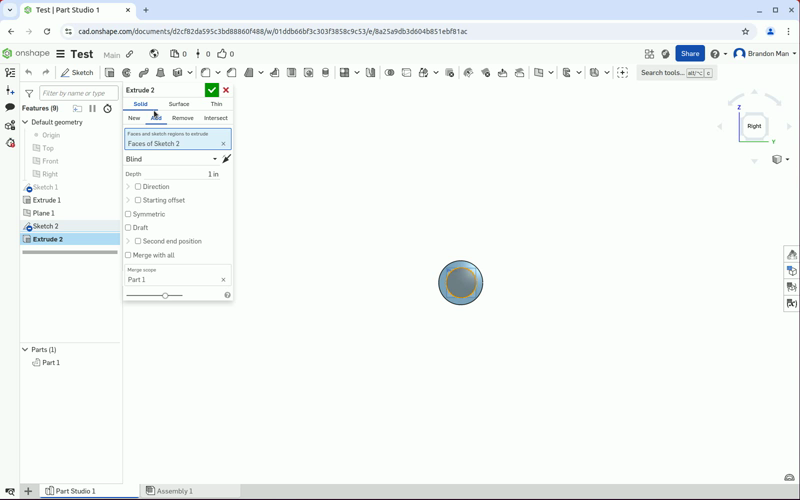
mouse_move(186, 120)
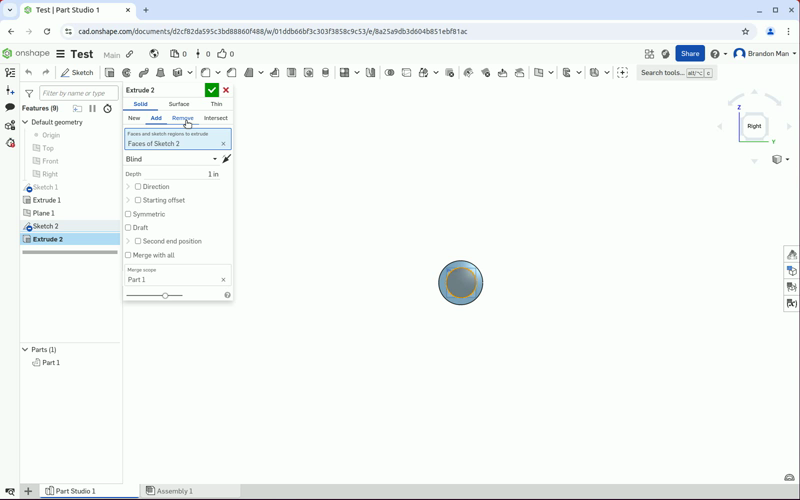
click(186, 120)
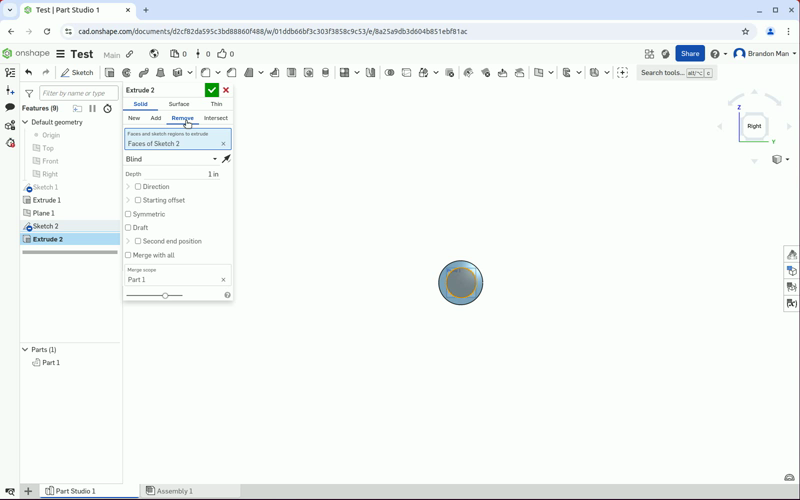
key(tab, 4)
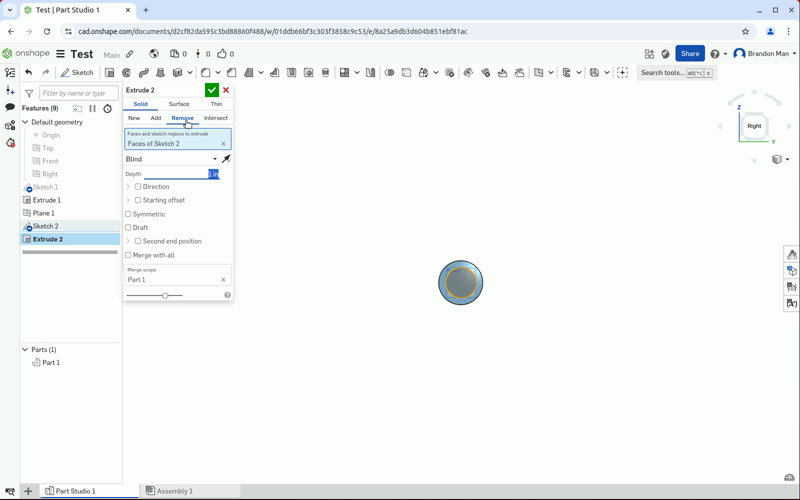
text(30.811)
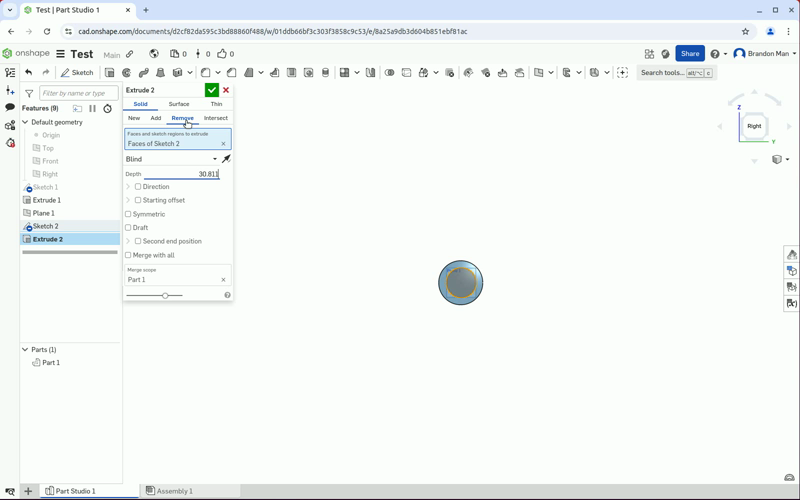
key(tab, 6)
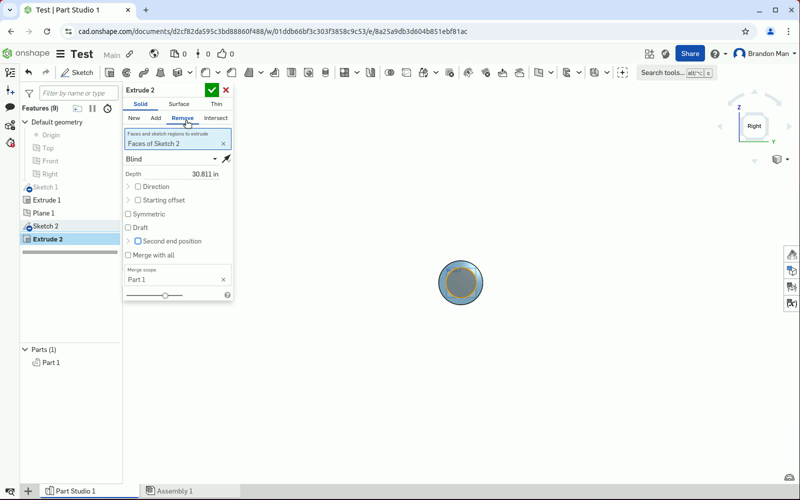
key(space)
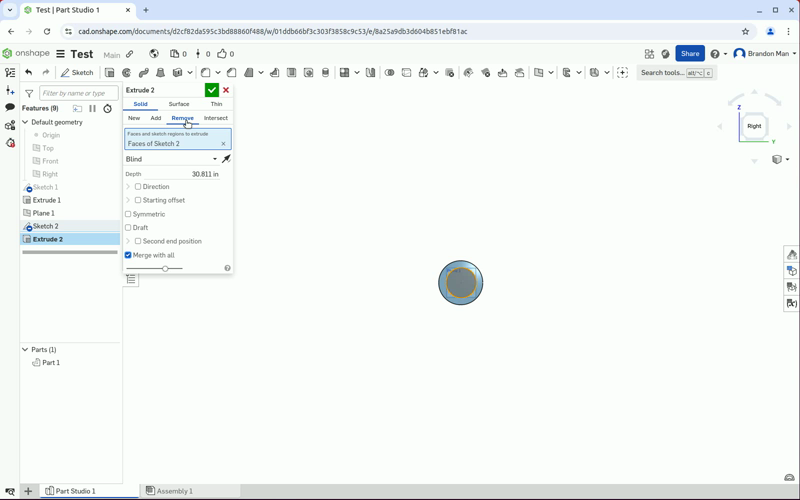
key(enter)
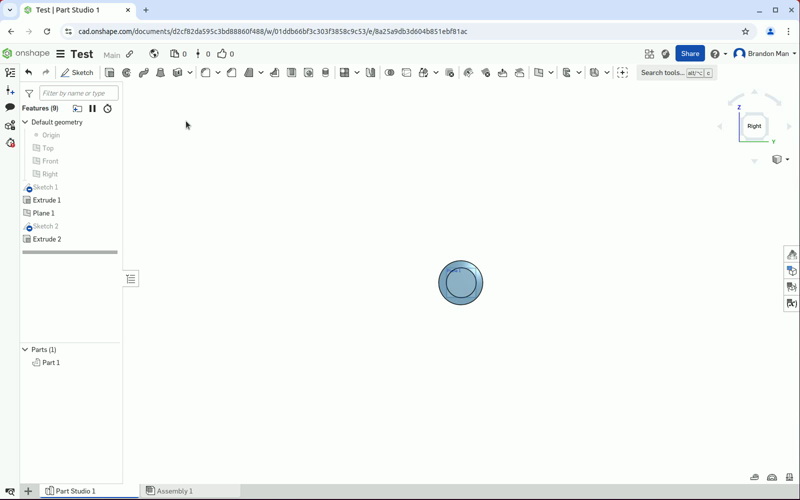
key(shift+h)
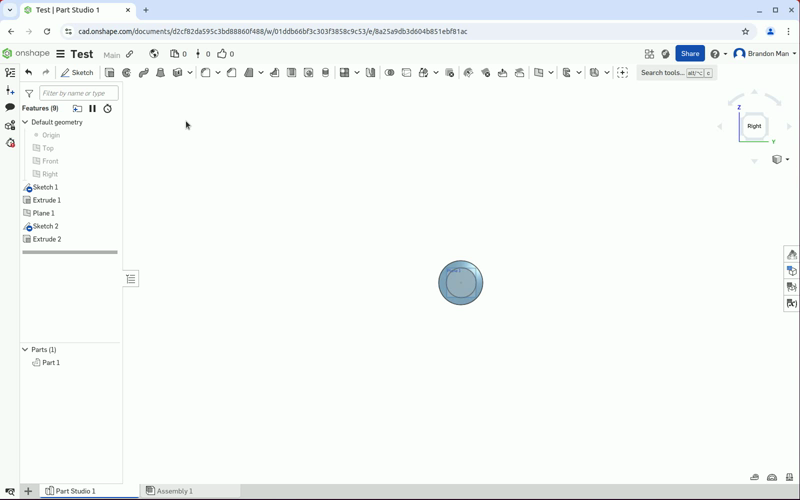
key(shift+h)
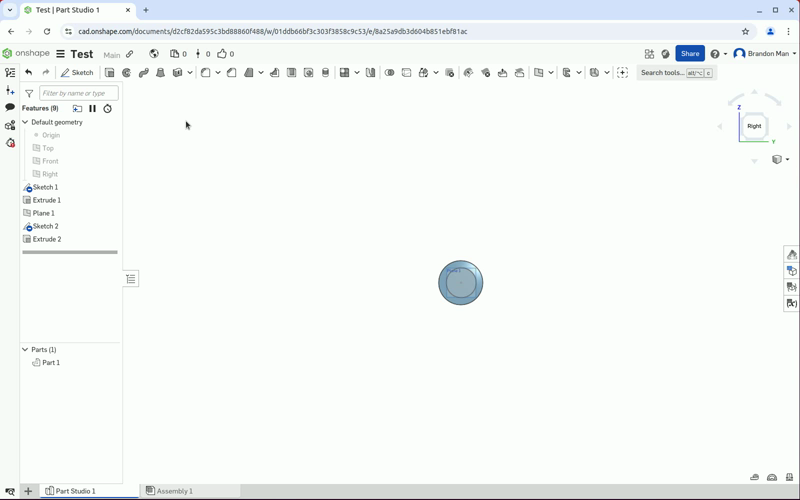
key(shift+7)
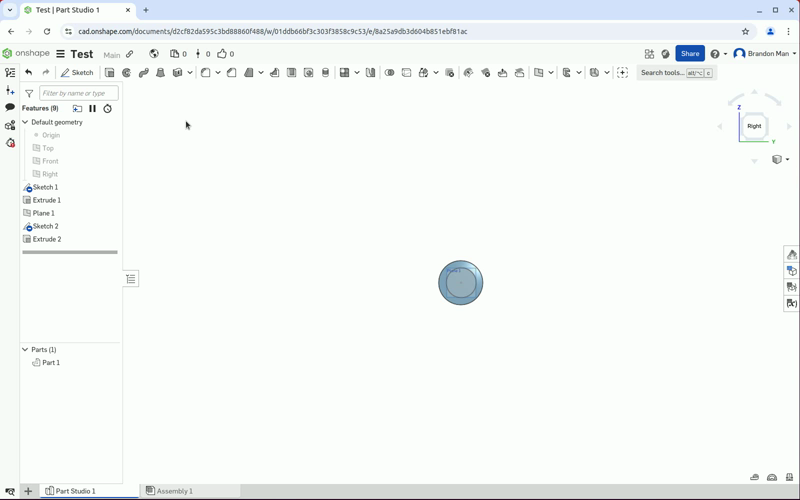
key(right, 2)
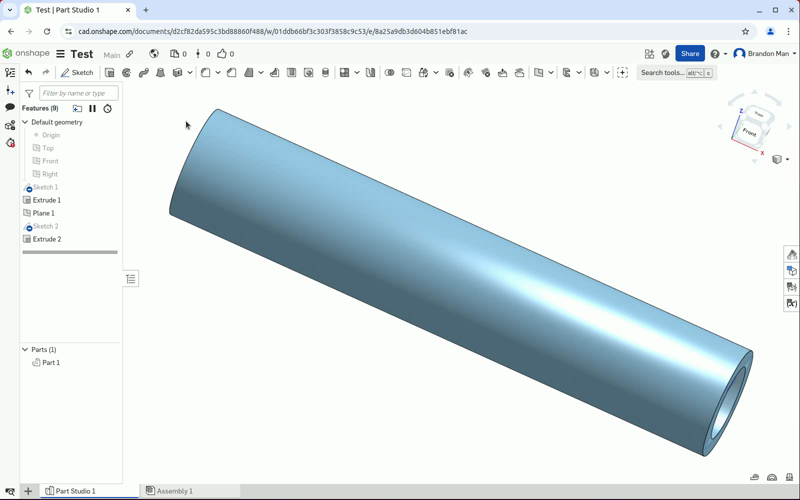
key(down, 2)
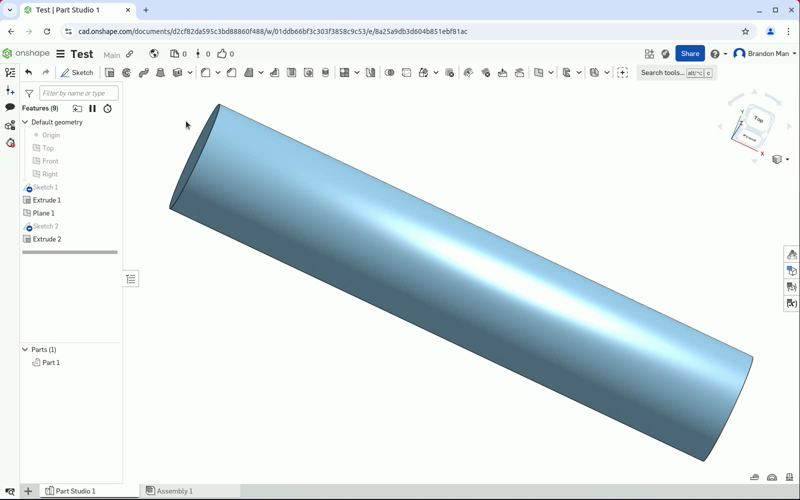
key(up, 2)
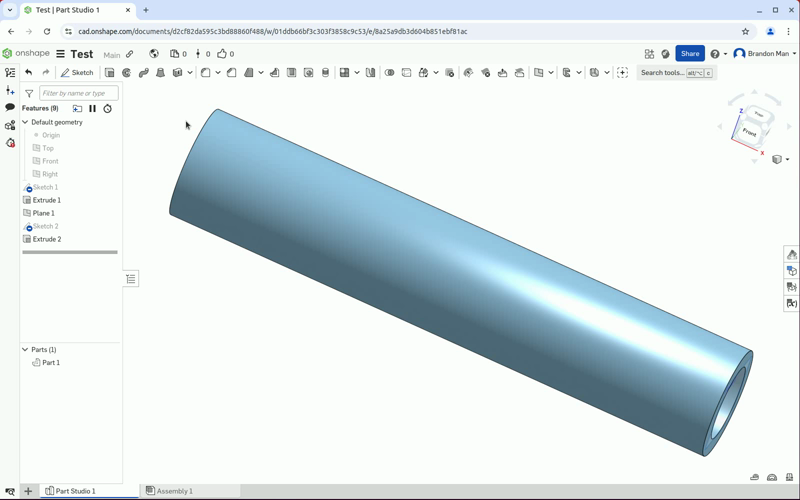
key(left, 2)
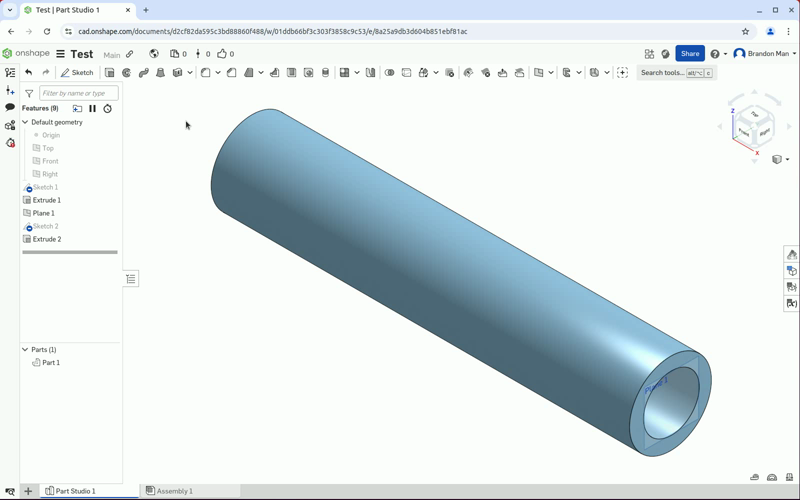
mouse_move(73, 189)
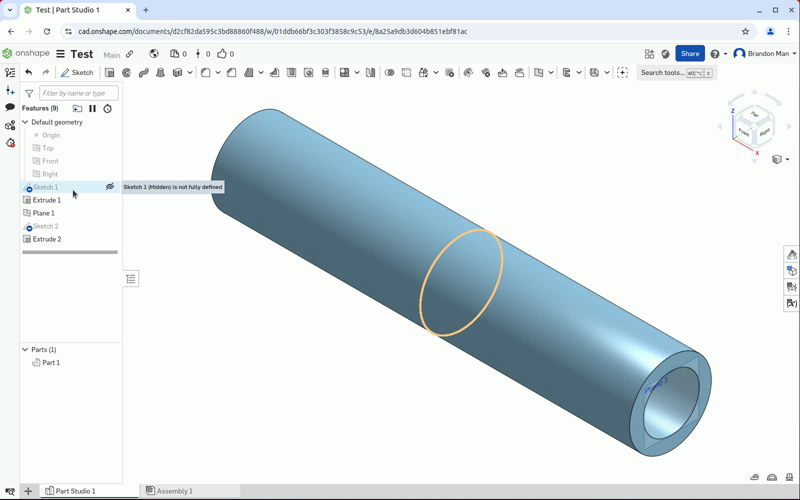
click(73, 189)